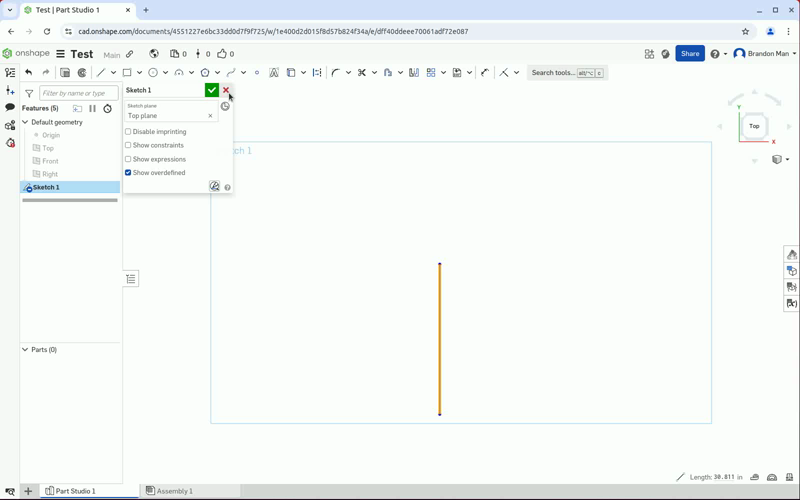
key(shift+h)
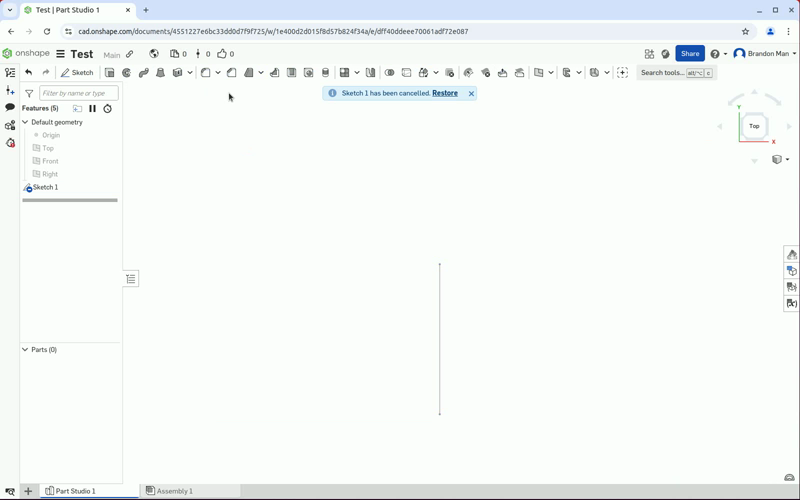
key(shift+s)
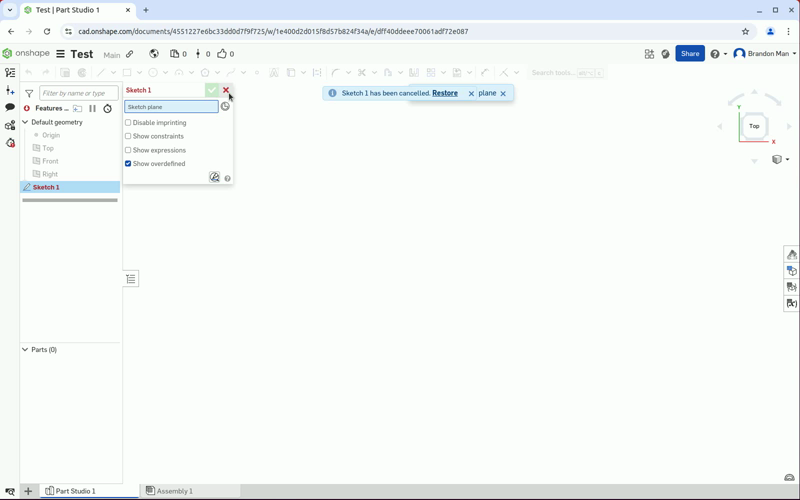
mouse_move(73, 150)
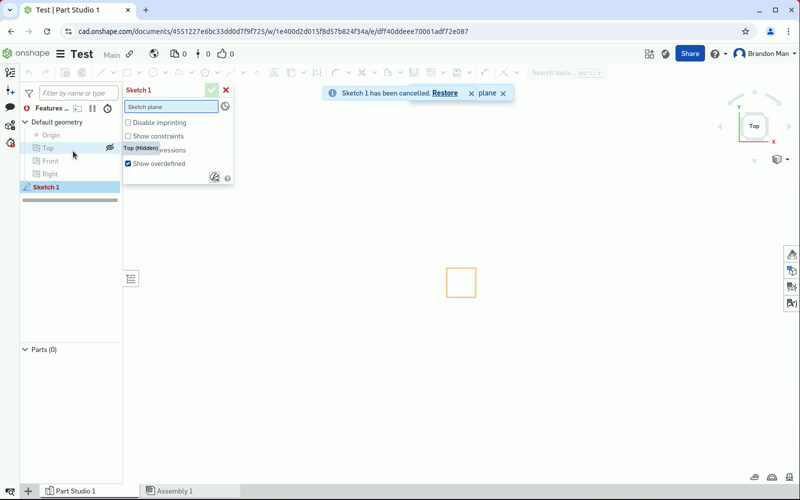
click(73, 150)
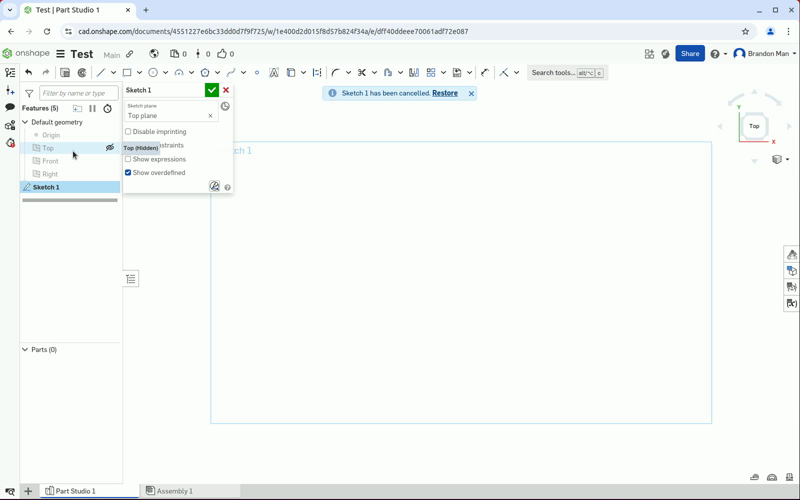
mouse_move(73, 352)
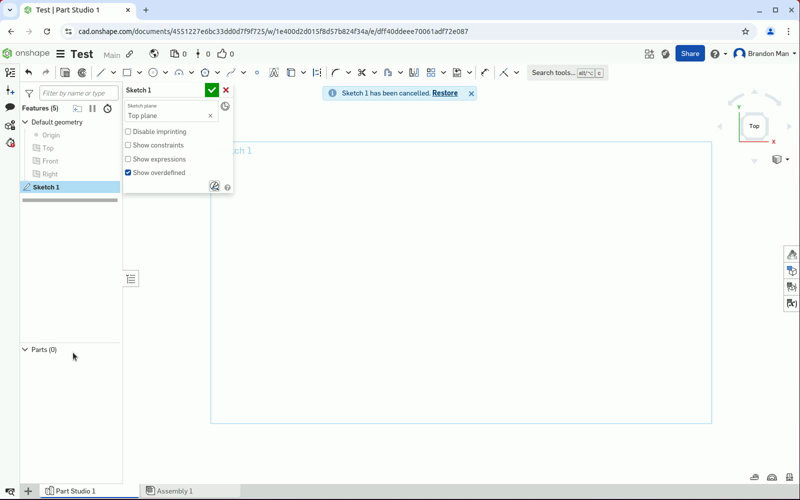
key(y)
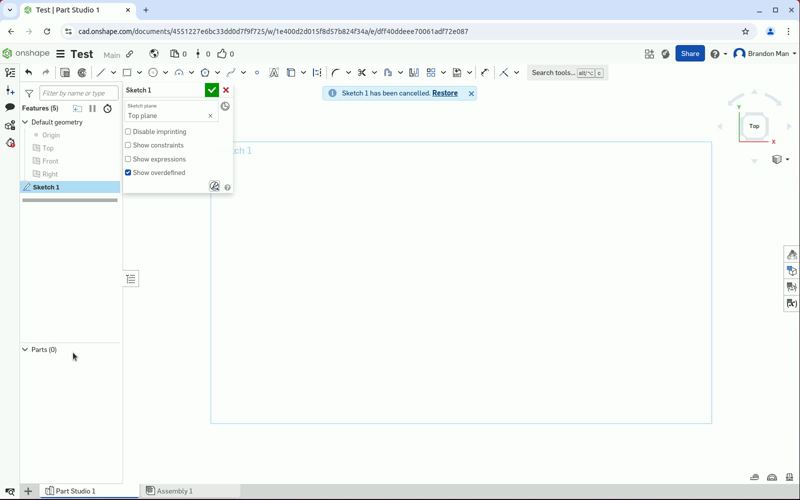
key(l)
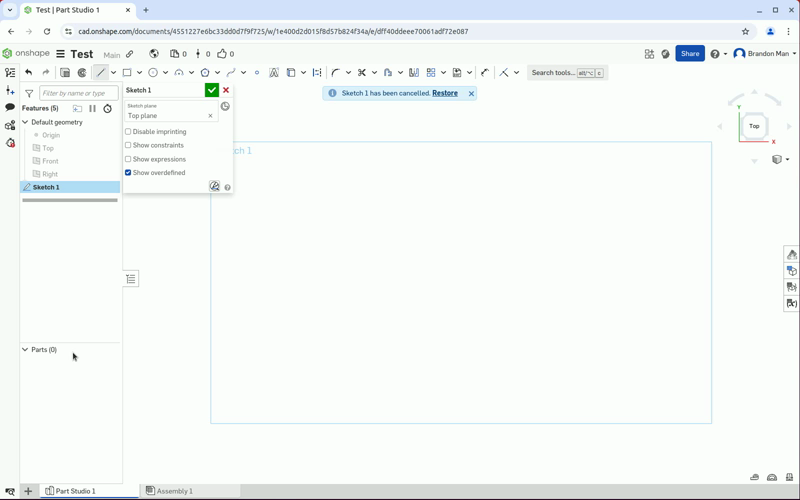
key_down(shift)
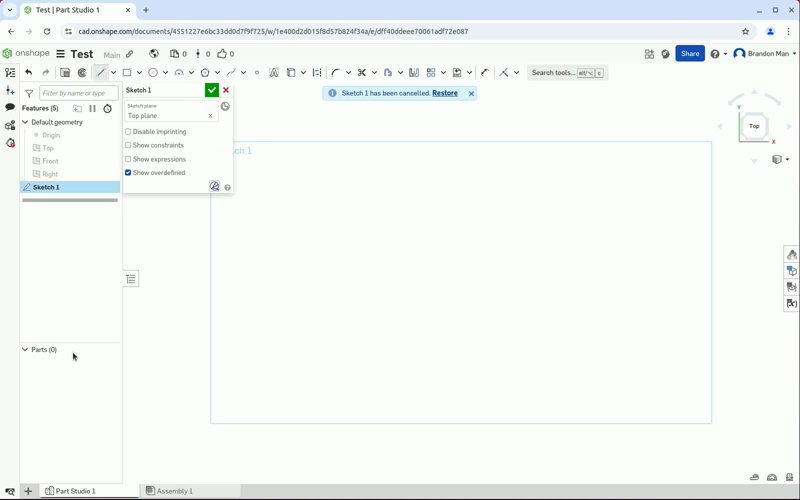
mouse_move(348, 246)
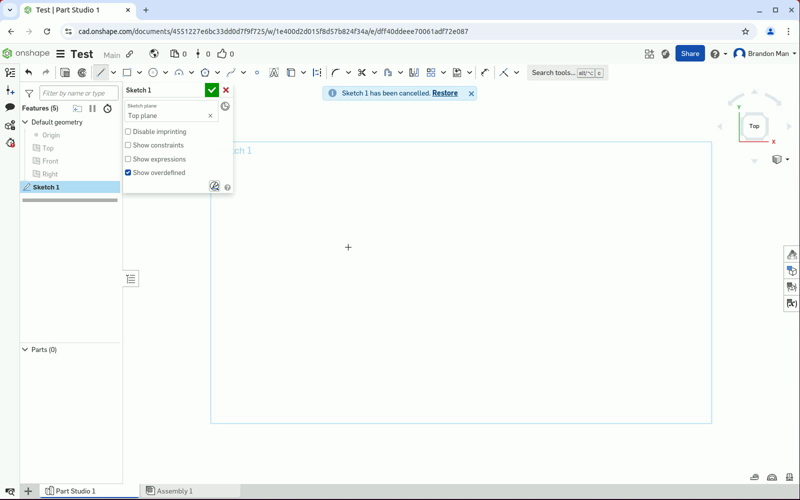
click(348, 246)
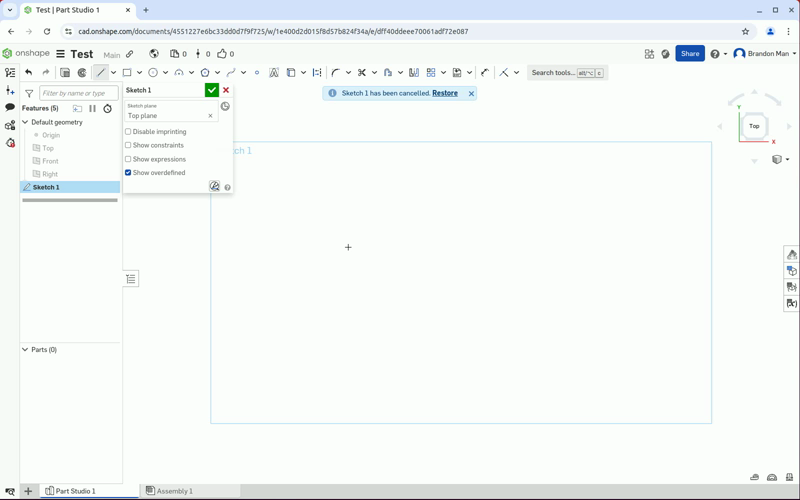
key_up(shift)
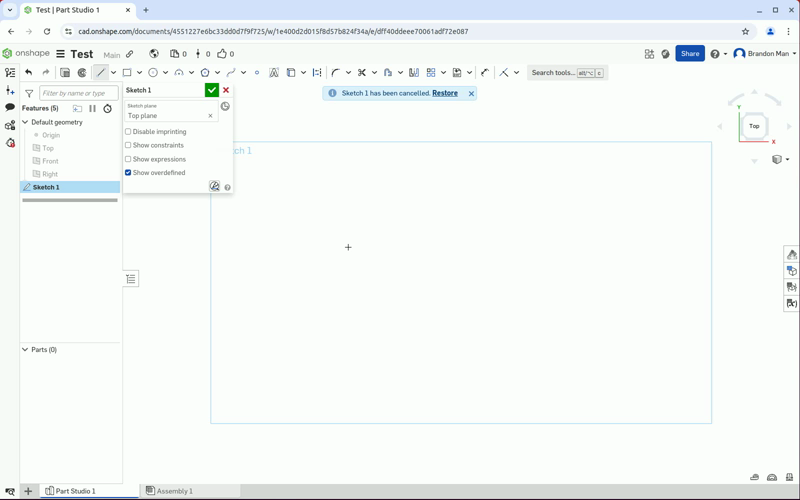
key_down(shift)
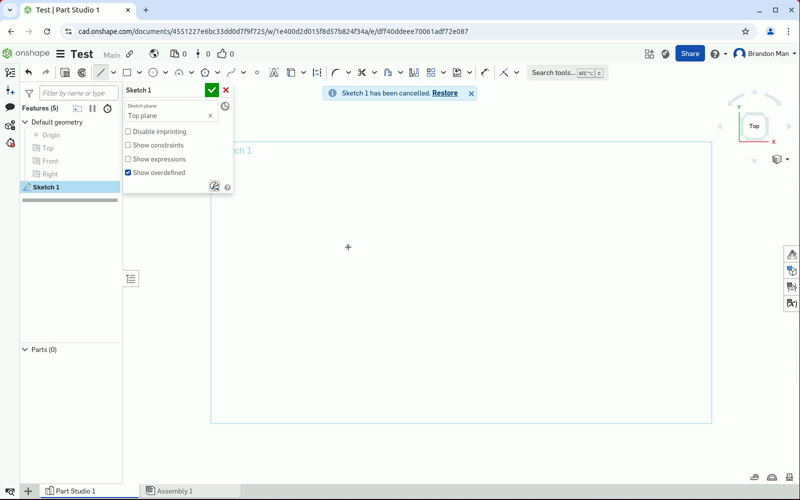
mouse_move(532, 246)
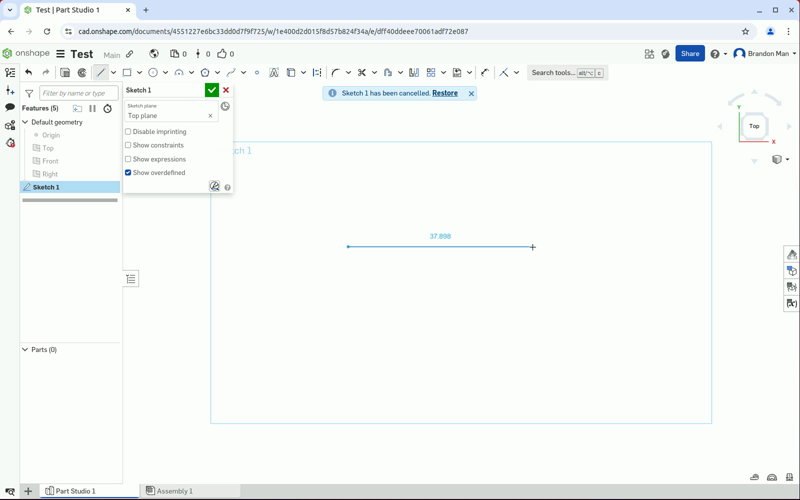
click(532, 246)
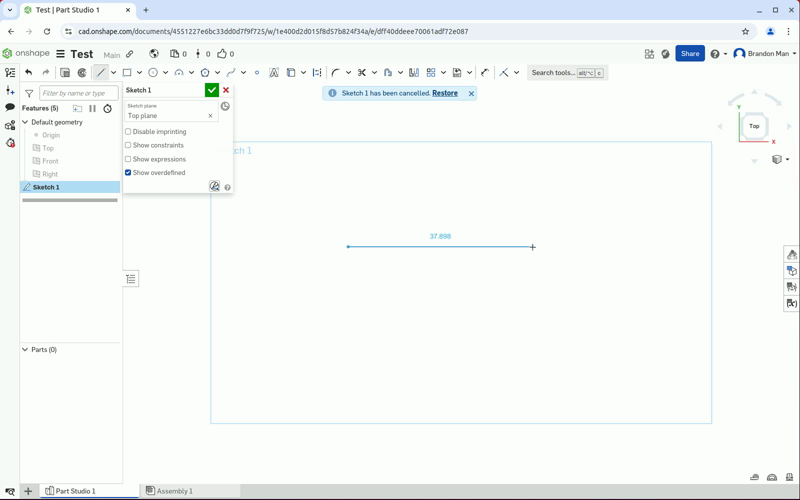
key_up(shift)
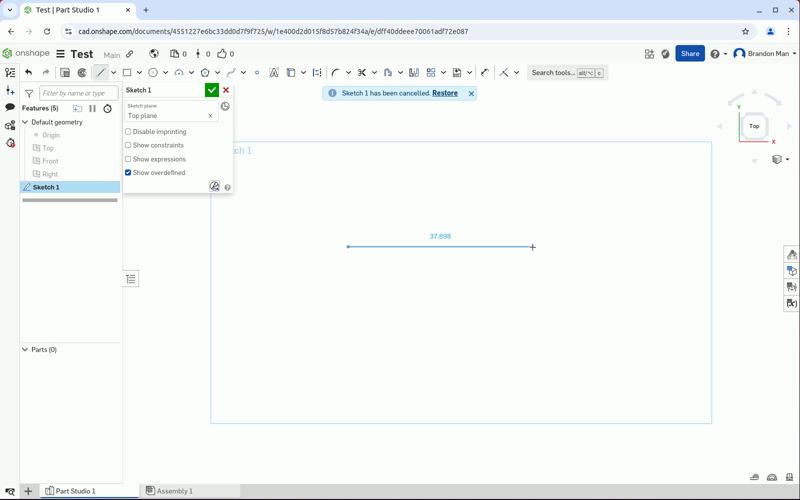
key_down(shift)
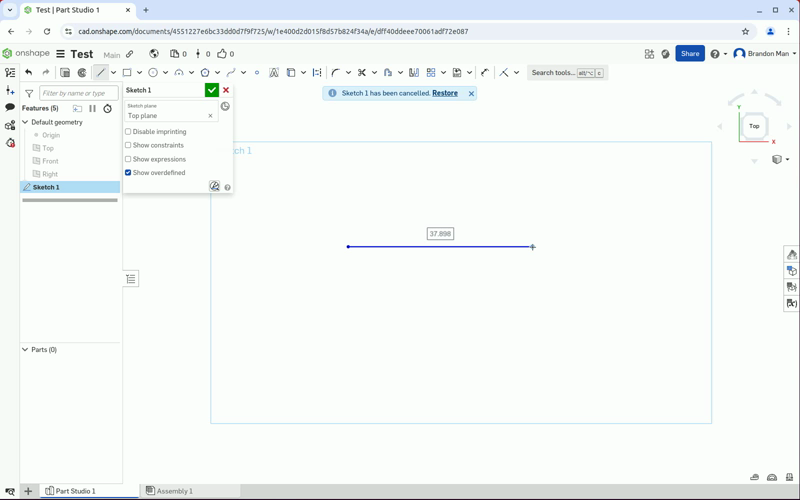
mouse_move(532, 180)
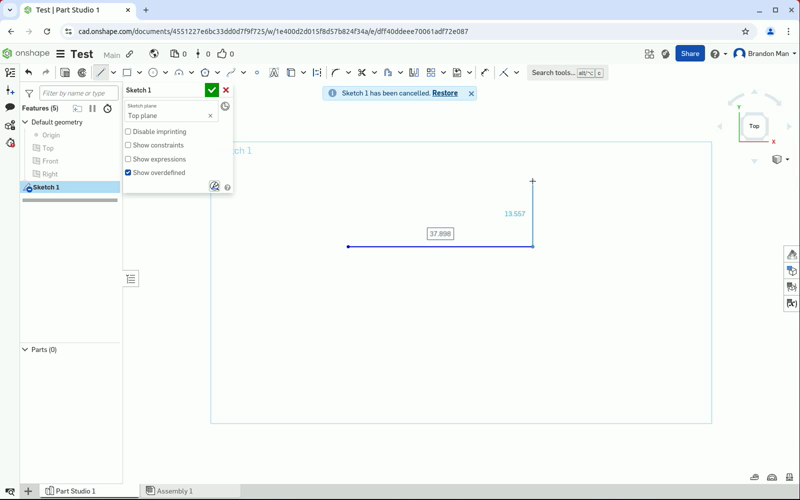
click(532, 180)
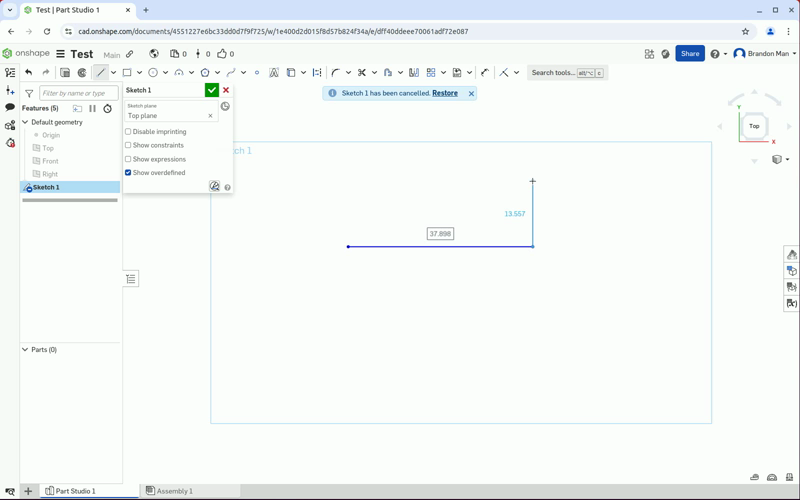
key_up(shift)
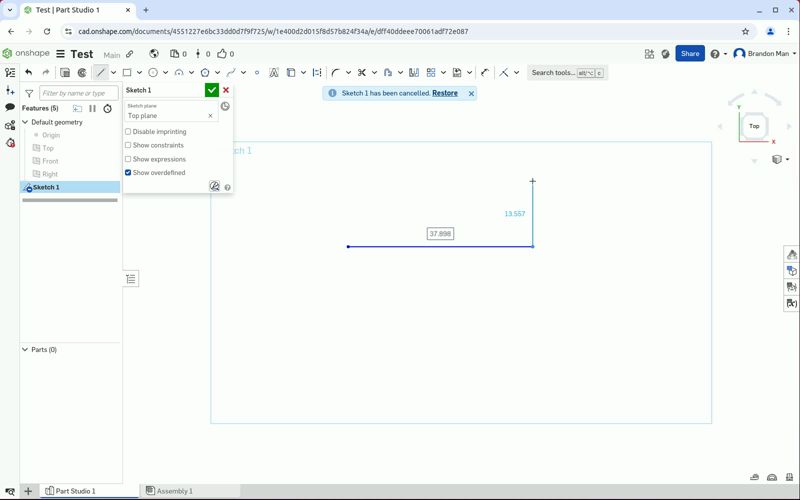
key_down(shift)
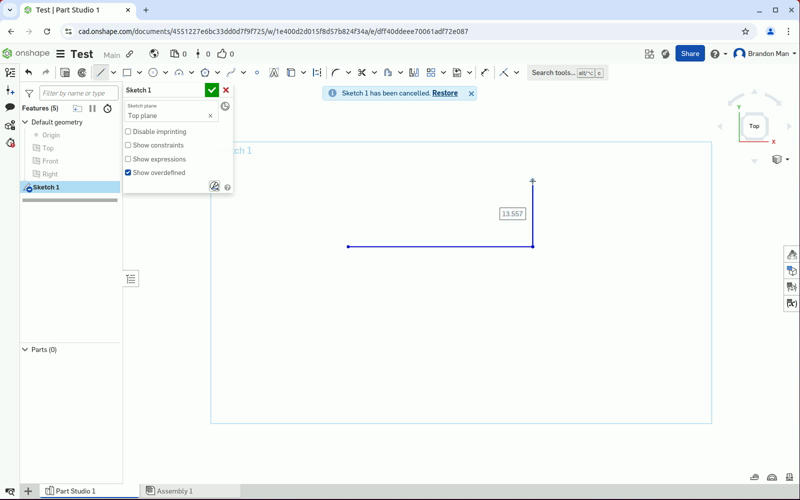
mouse_move(348, 180)
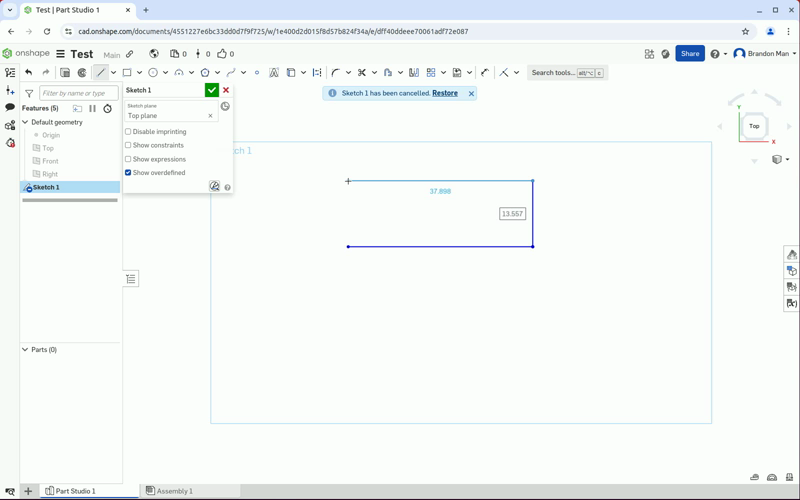
click(348, 180)
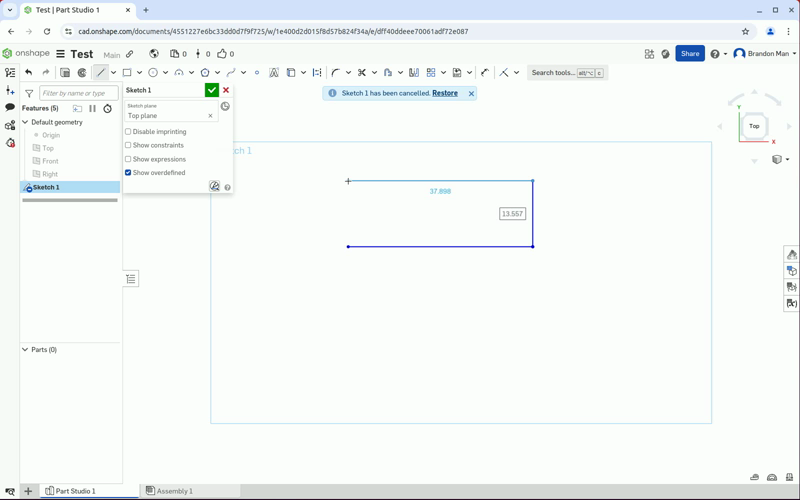
key_up(shift)
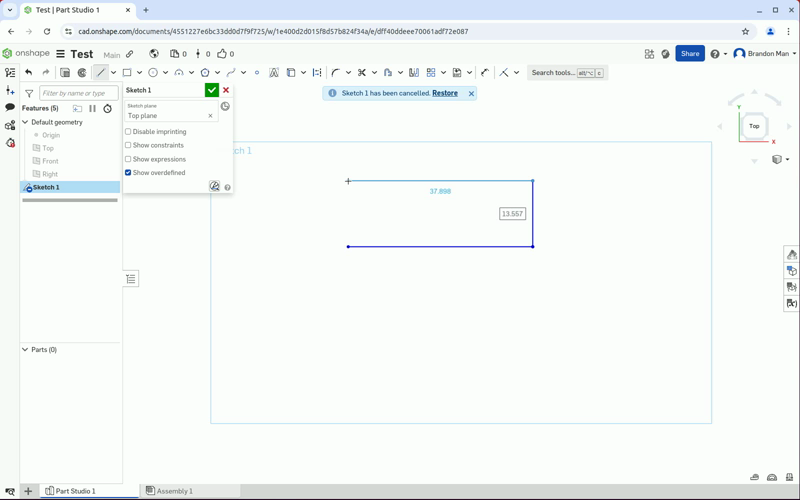
key_down(shift)
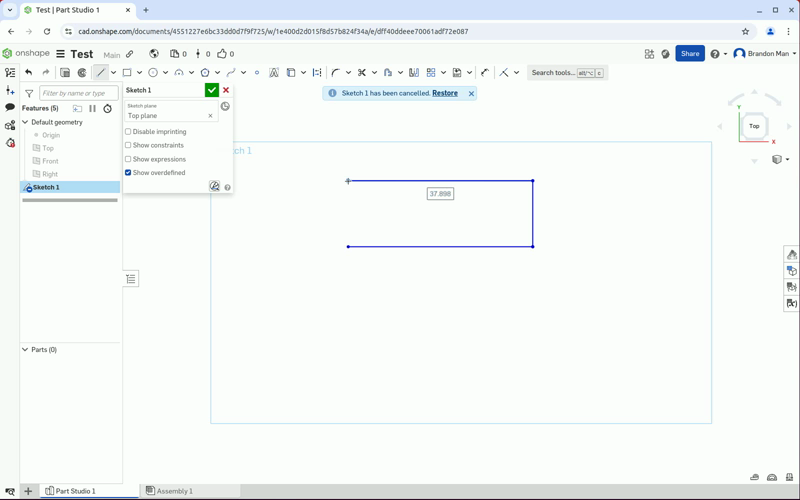
mouse_move(348, 246)
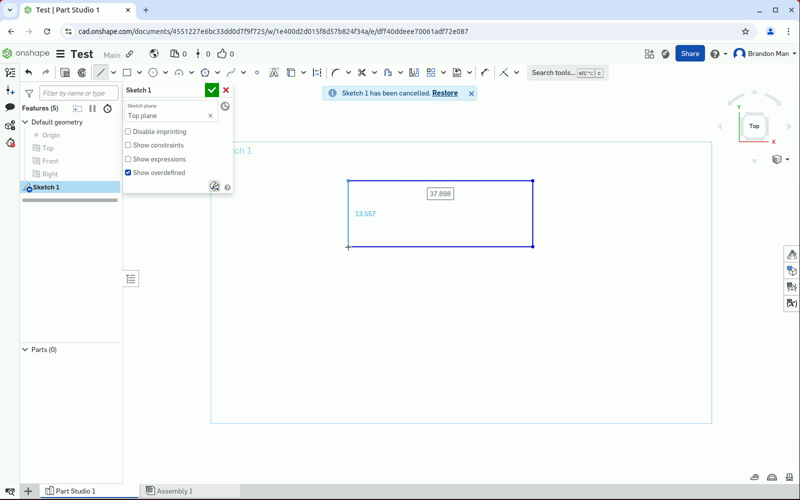
key_up(shift)
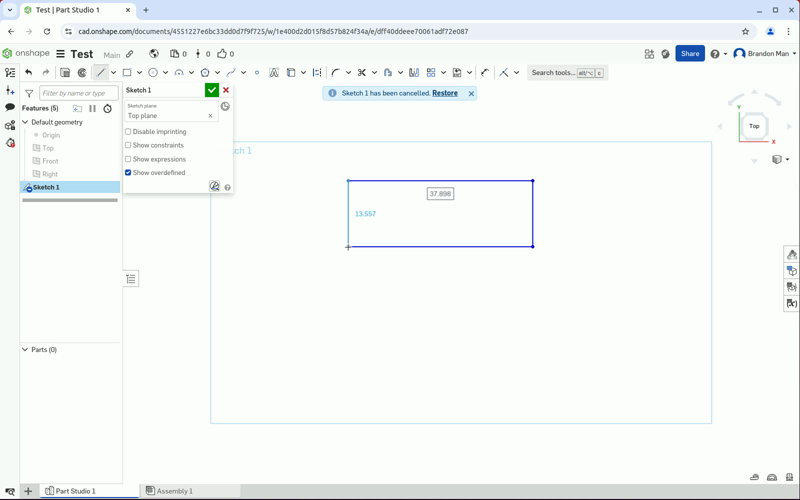
click(348, 246)
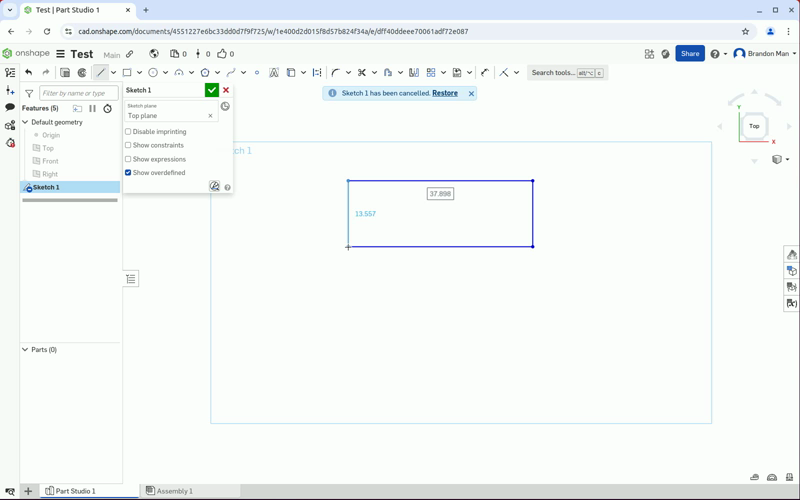
key(esc)
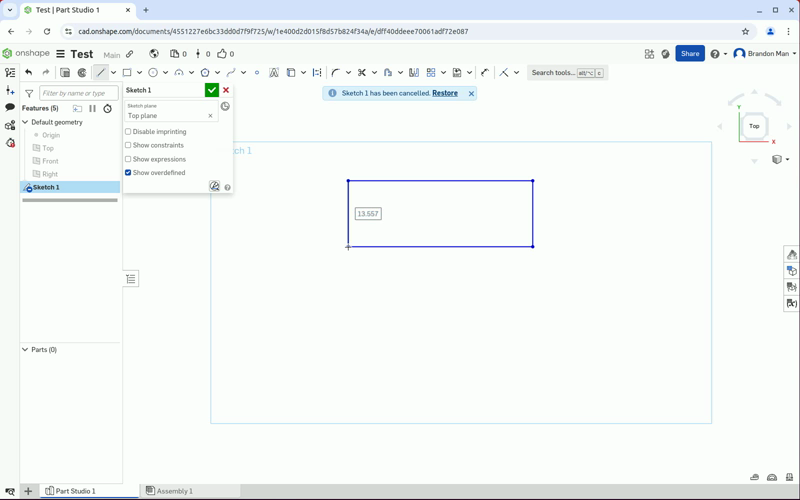
mouse_move(481, 216)
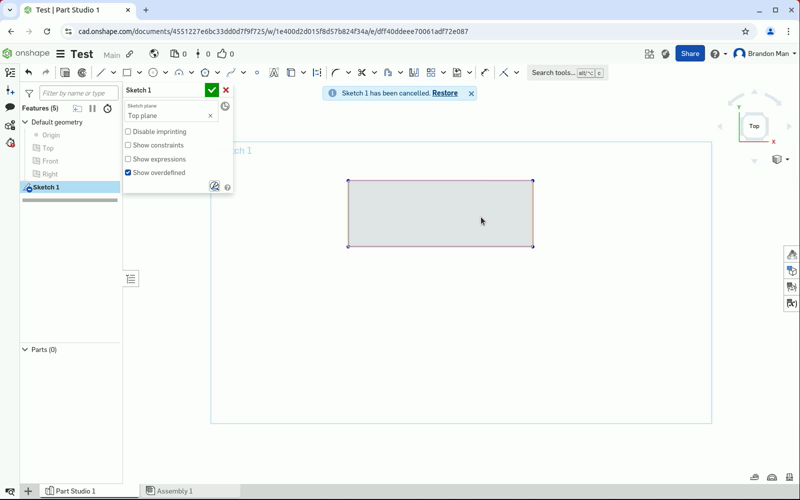
click(481, 216)
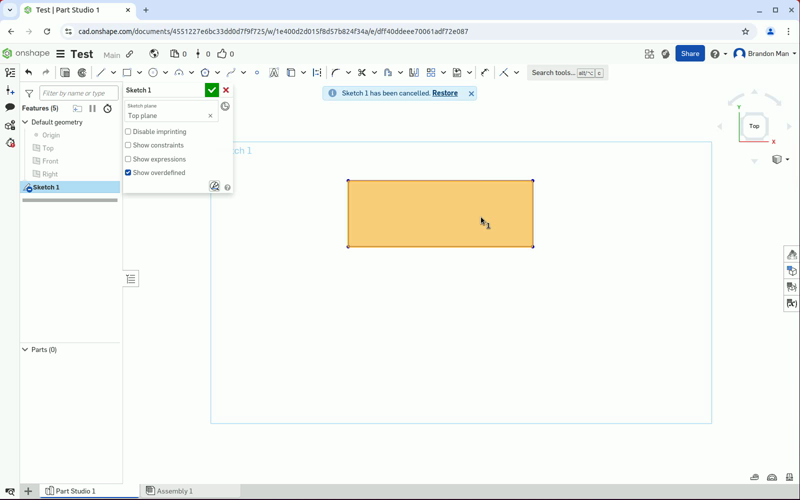
mouse_move(73, 352)
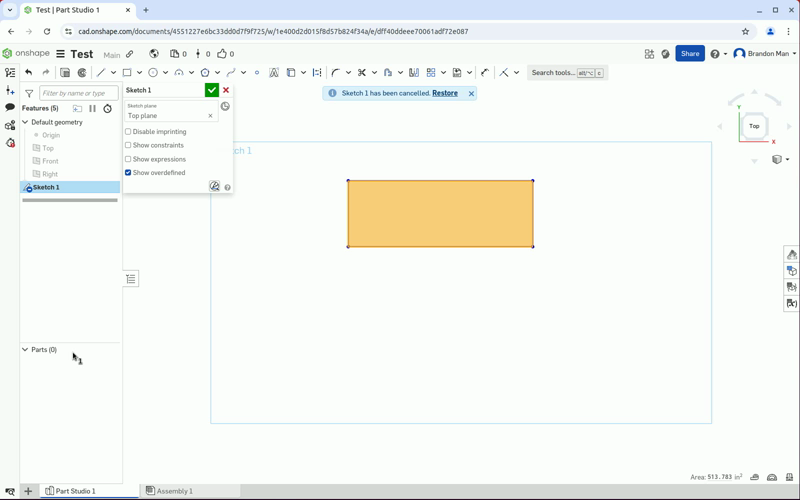
key(shift+y)
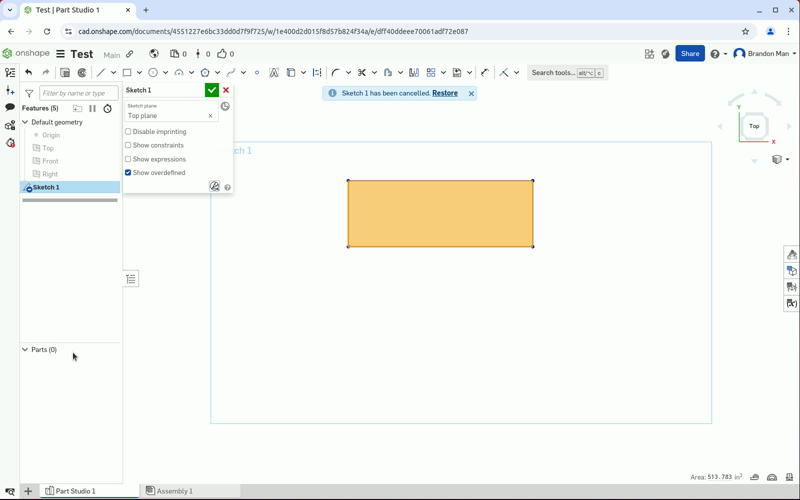
key(shift+e)
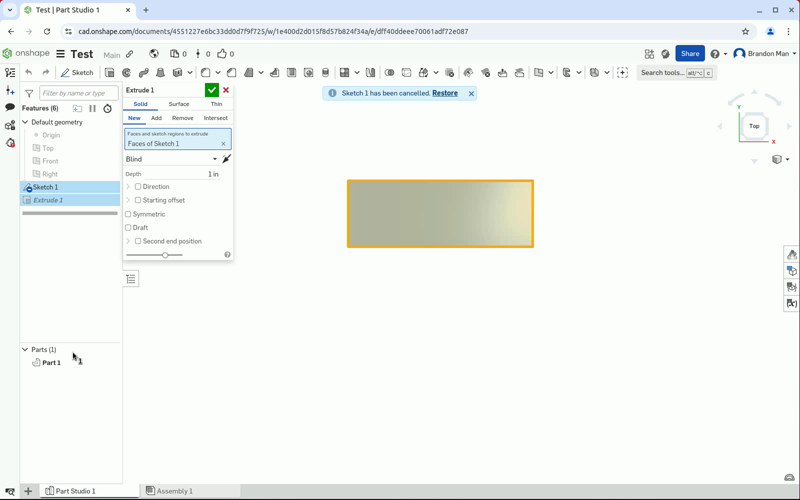
mouse_move(143, 106)
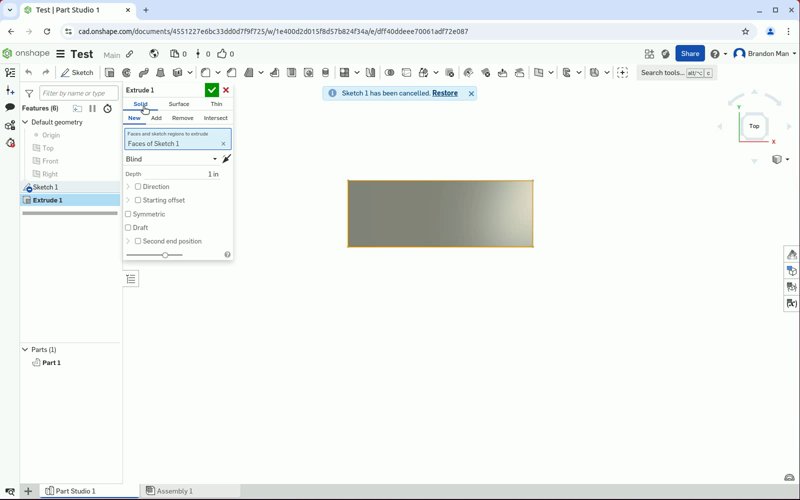
click(143, 106)
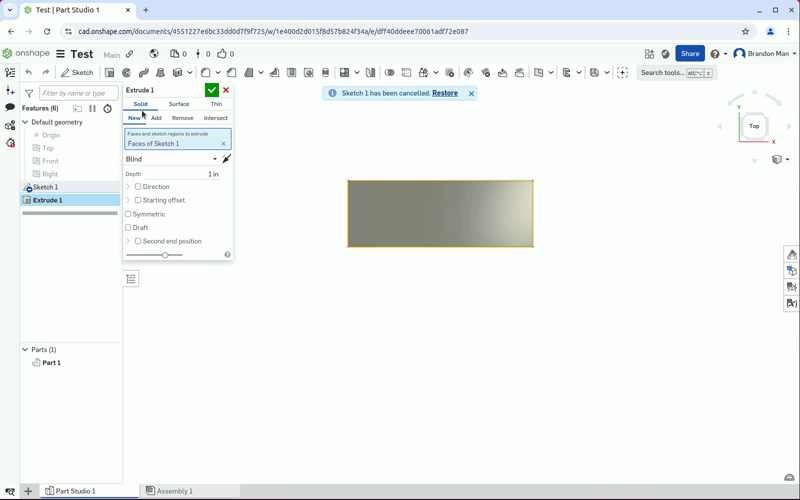
mouse_move(137, 120)
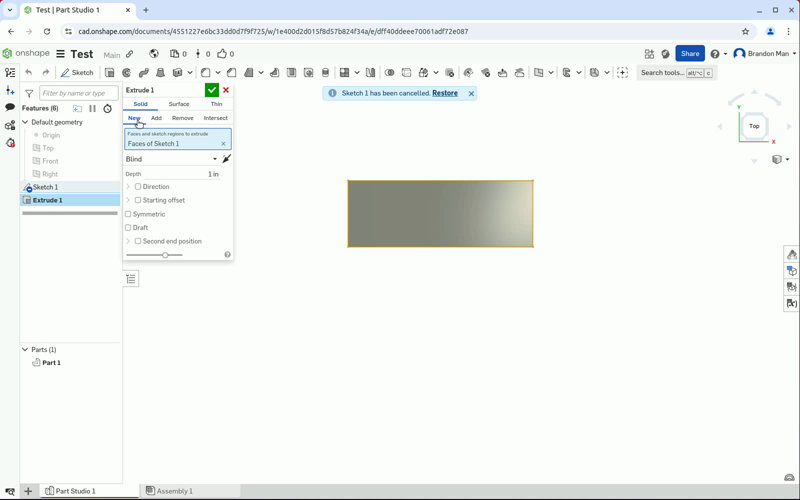
click(137, 120)
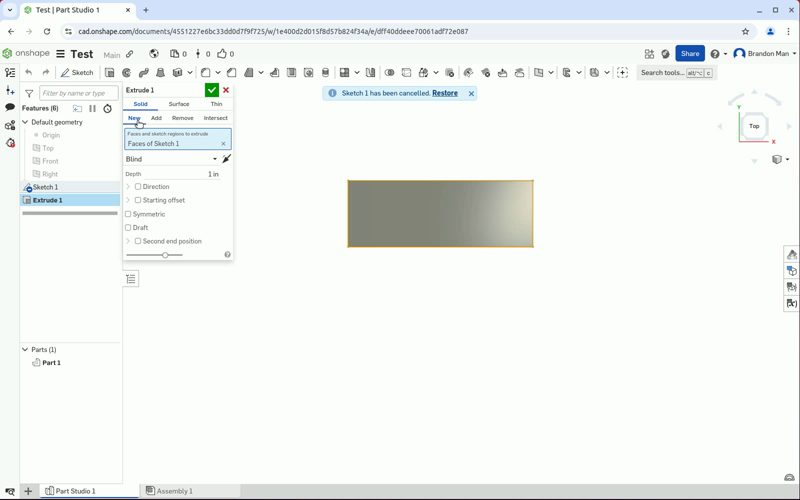
key(tab, 4)
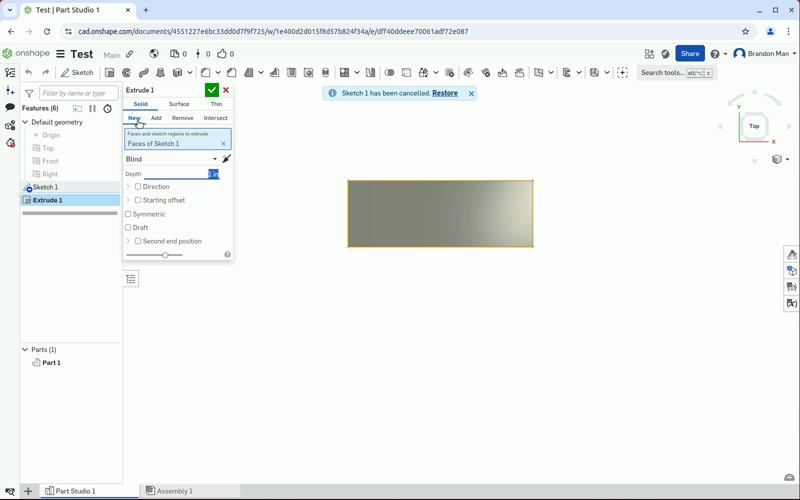
text(12.758)
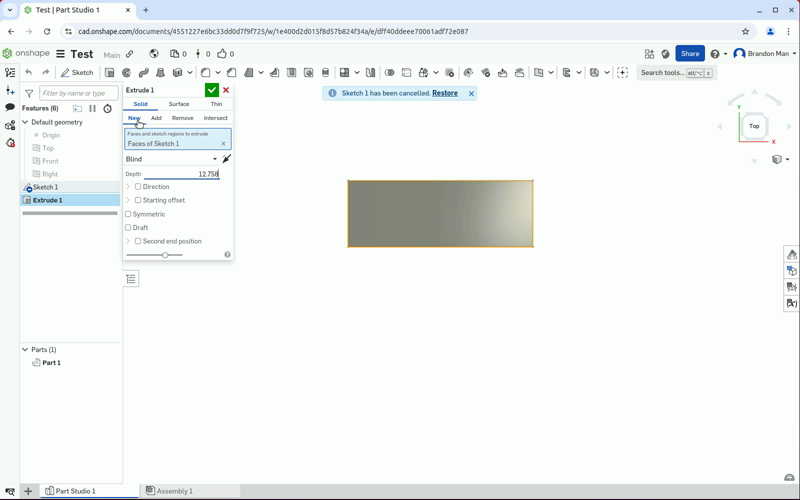
key(enter)
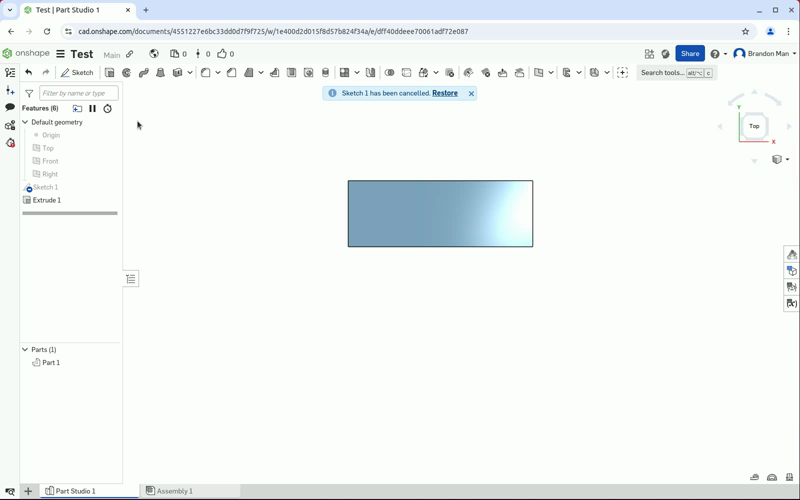
key(shift+h)
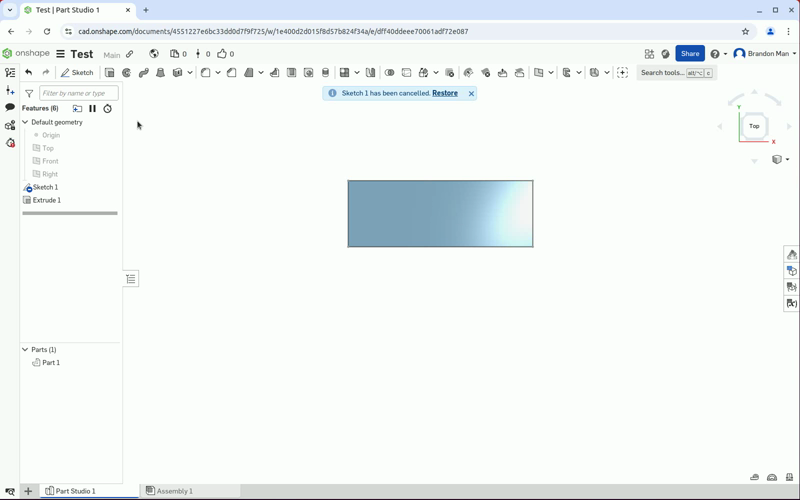
key(shift+h)
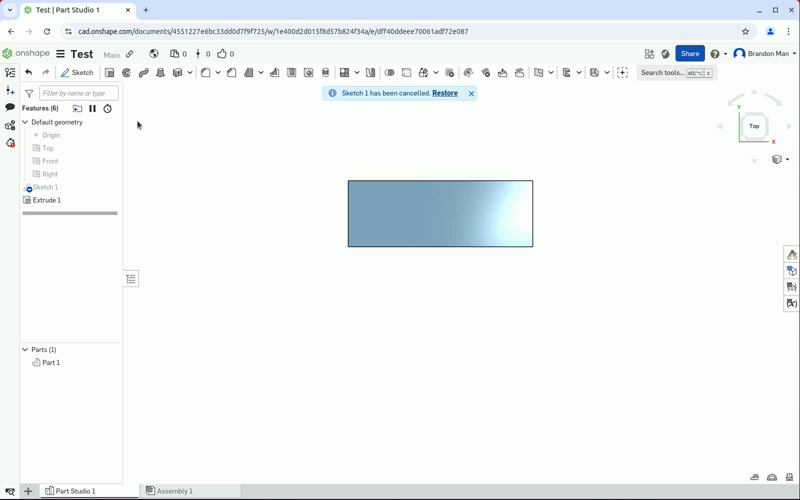
mouse_move(73, 189)
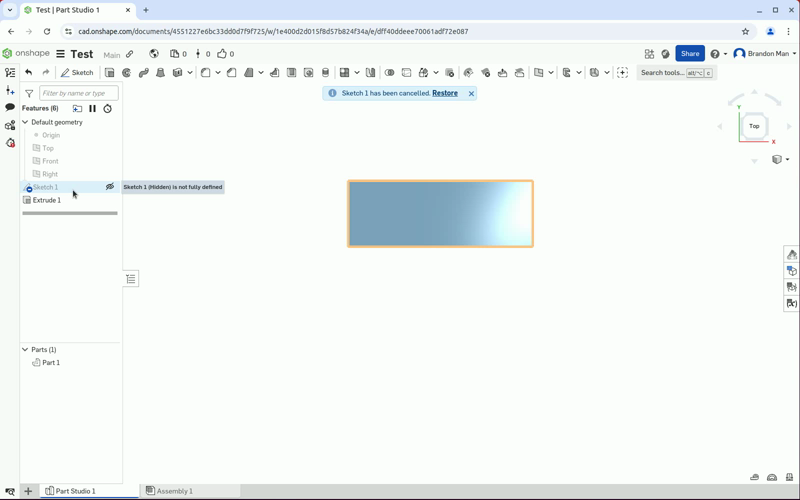
click(73, 189)
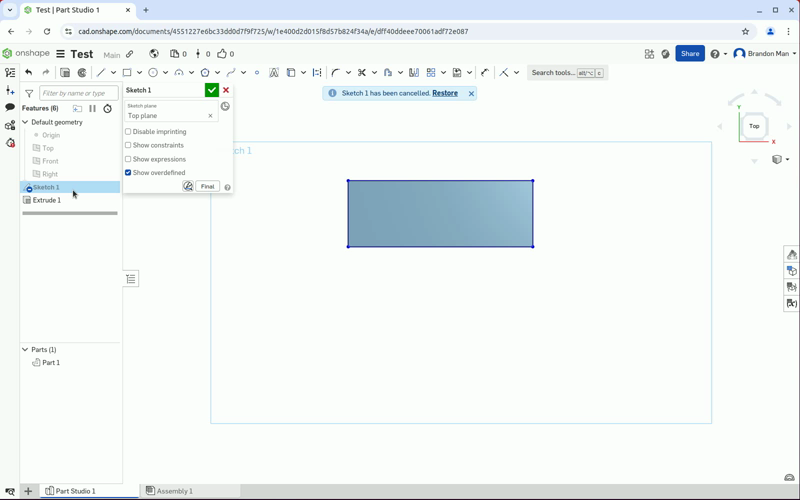
mouse_move(229, 92)
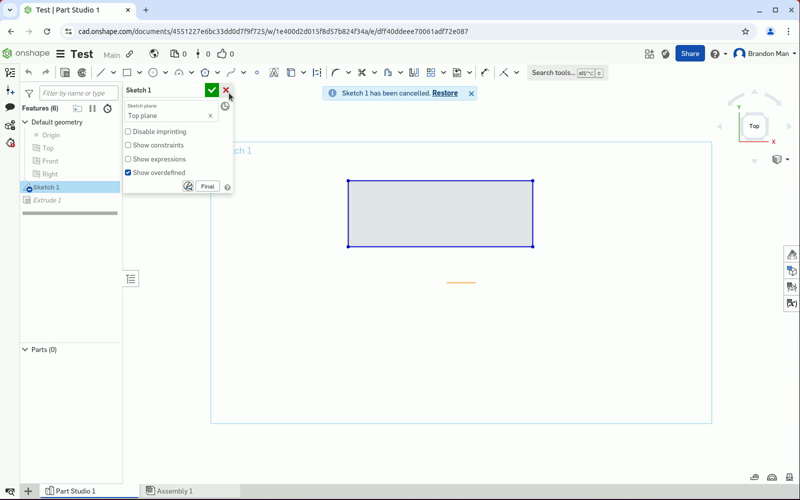
click(229, 92)
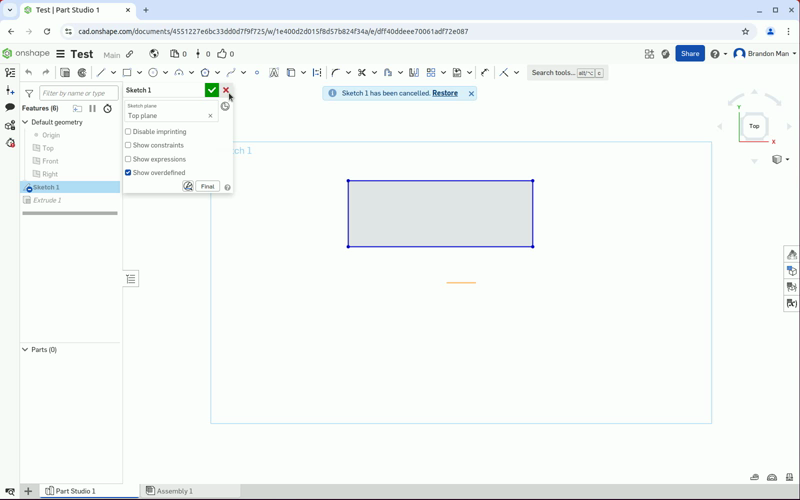
key(shift+s)
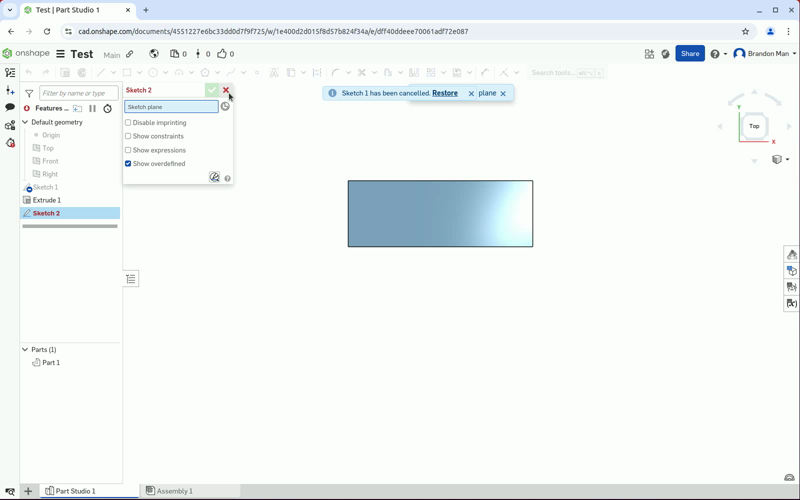
mouse_move(73, 150)
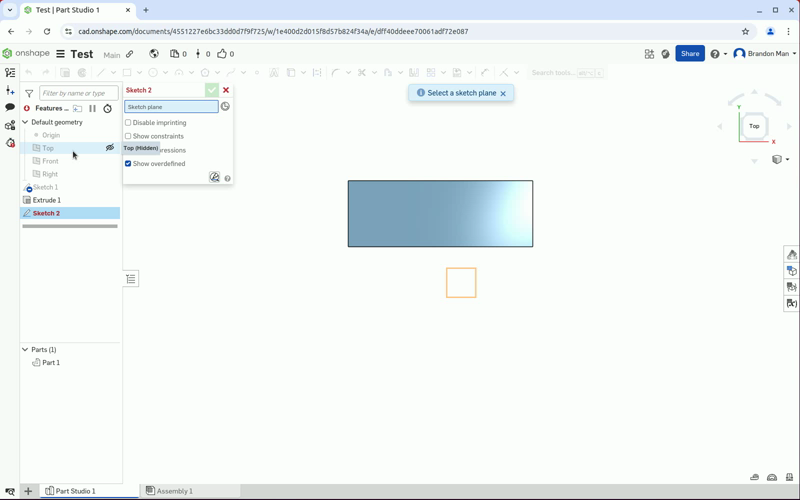
click(73, 150)
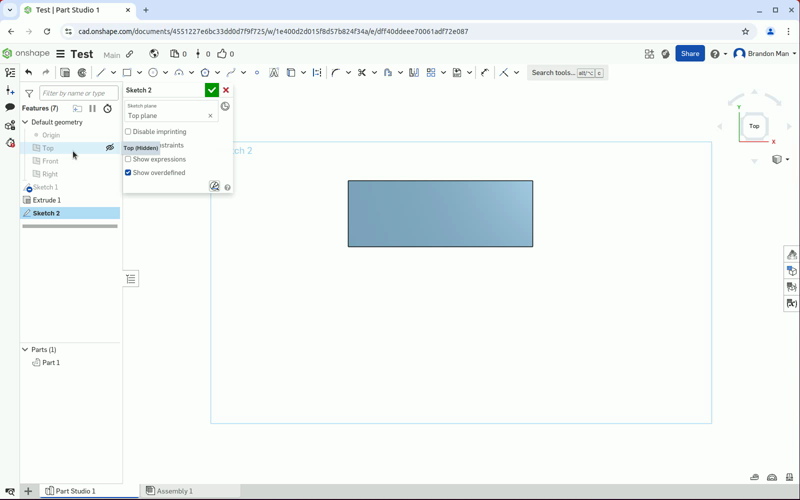
mouse_move(73, 352)
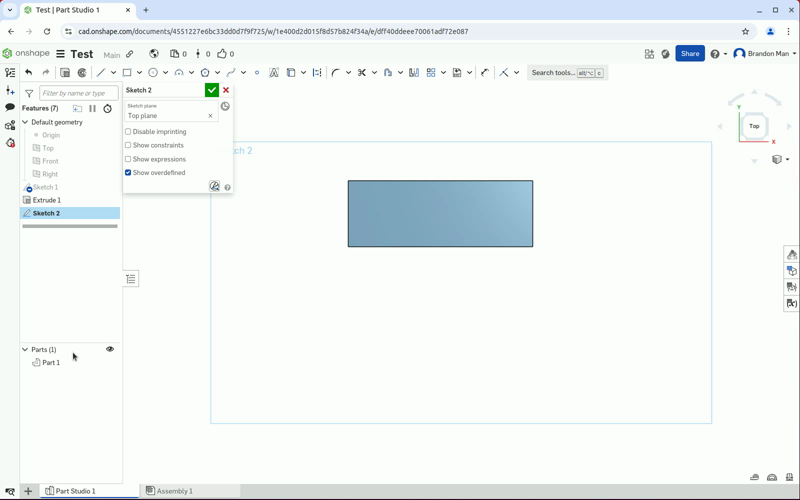
key(y)
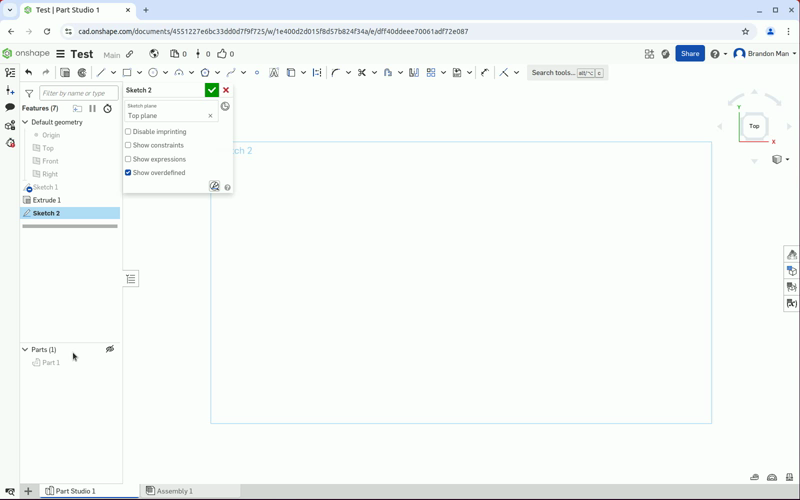
key(l)
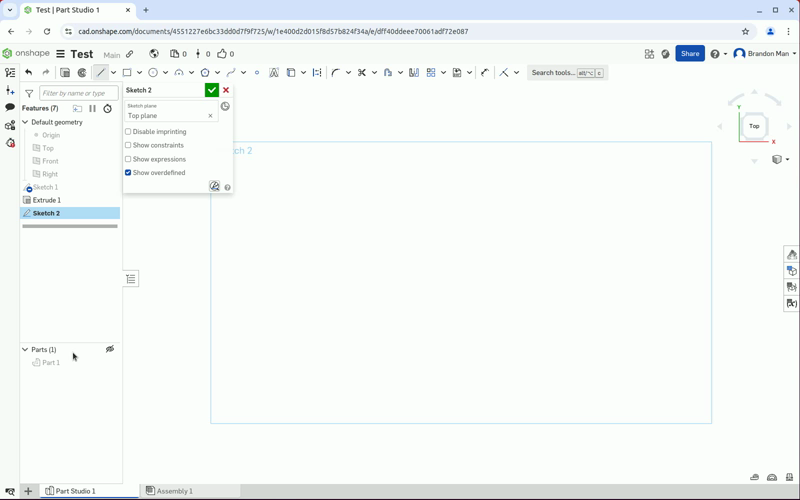
key_down(shift)
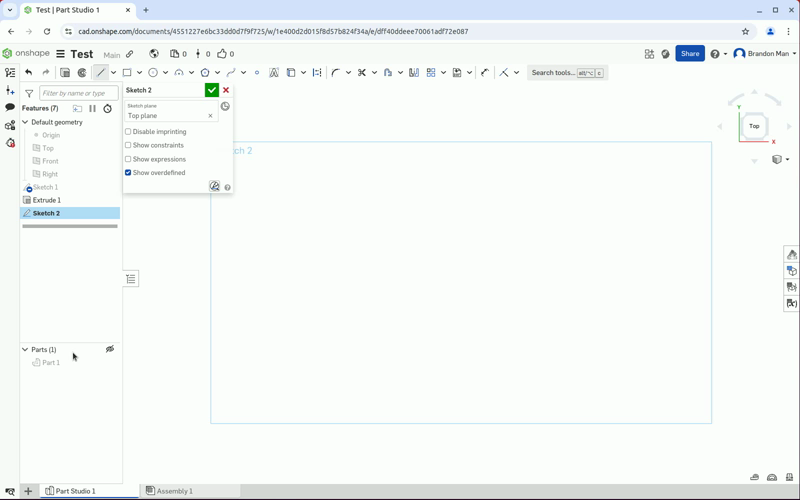
mouse_move(348, 365)
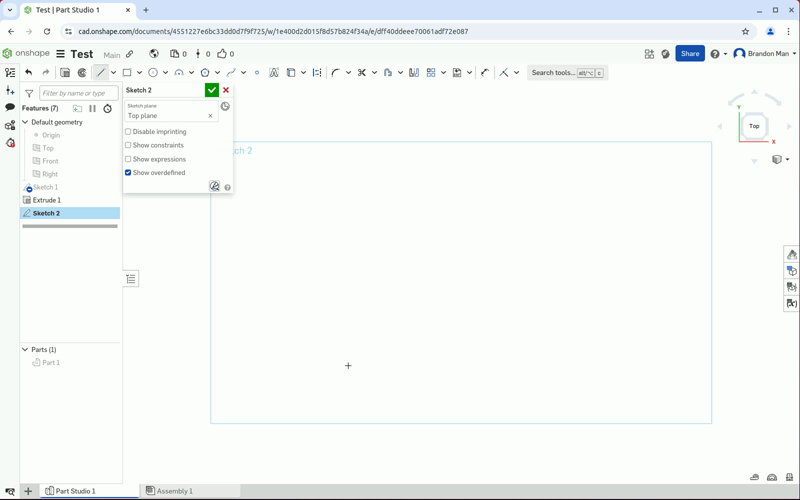
click(348, 365)
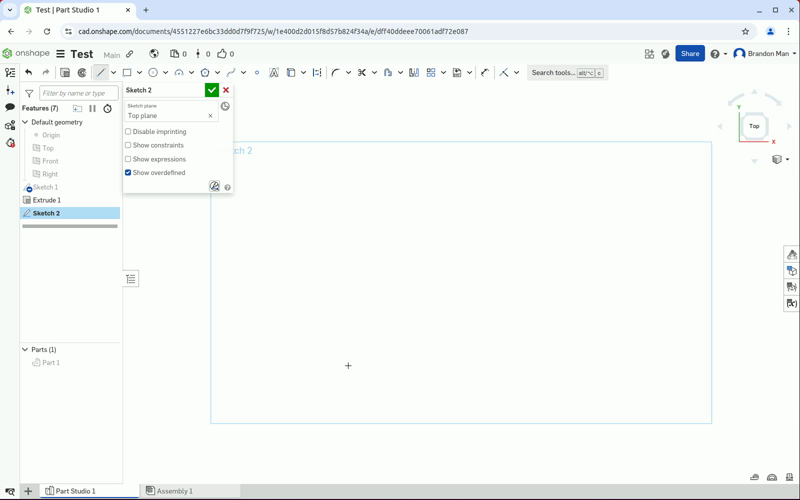
key_up(shift)
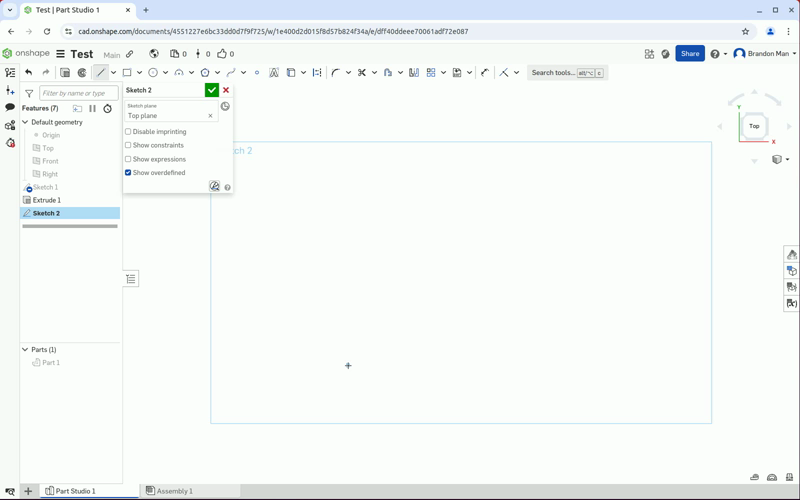
key_down(shift)
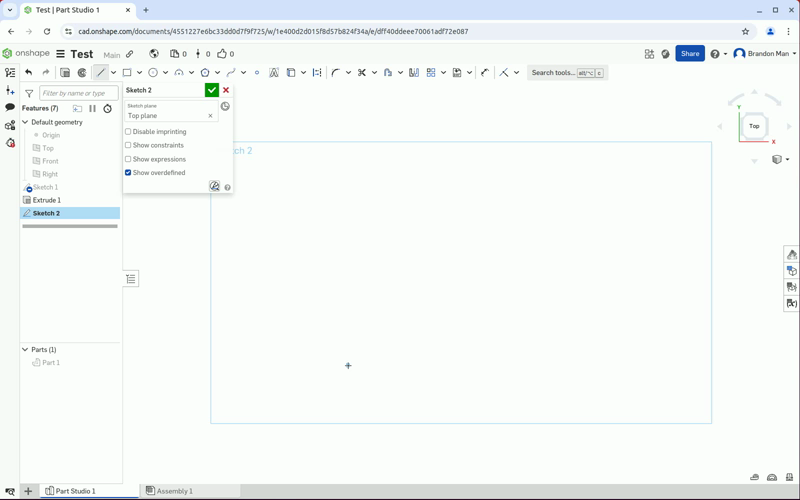
mouse_move(532, 365)
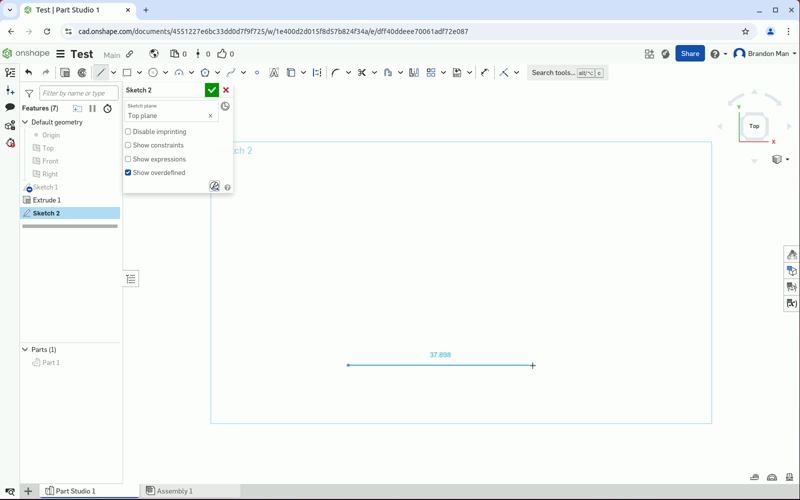
click(532, 365)
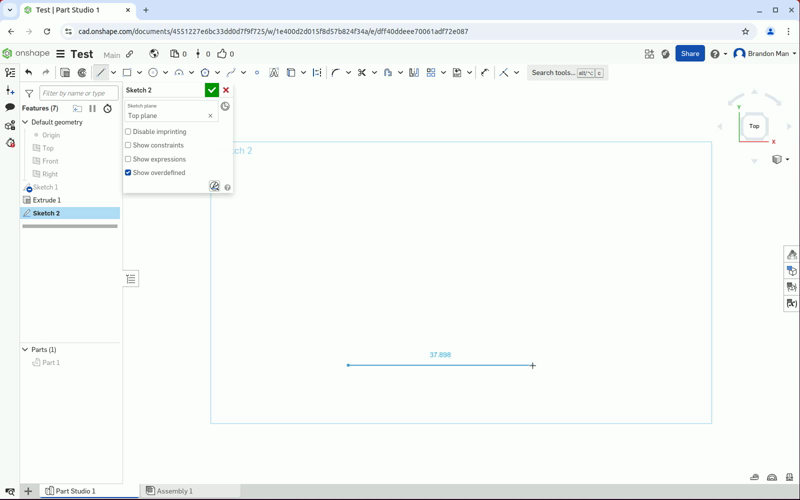
key_up(shift)
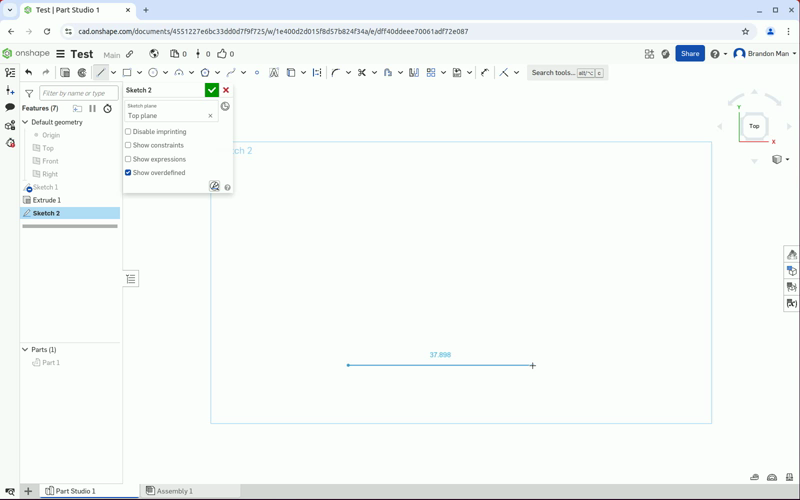
key_down(shift)
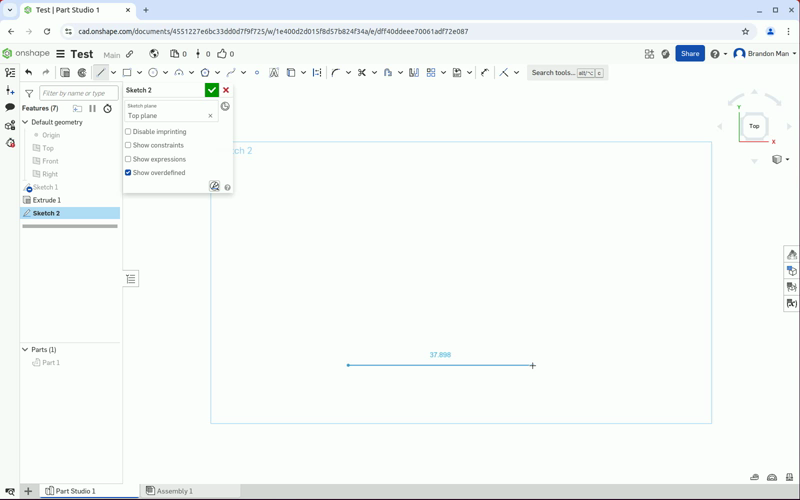
mouse_move(532, 246)
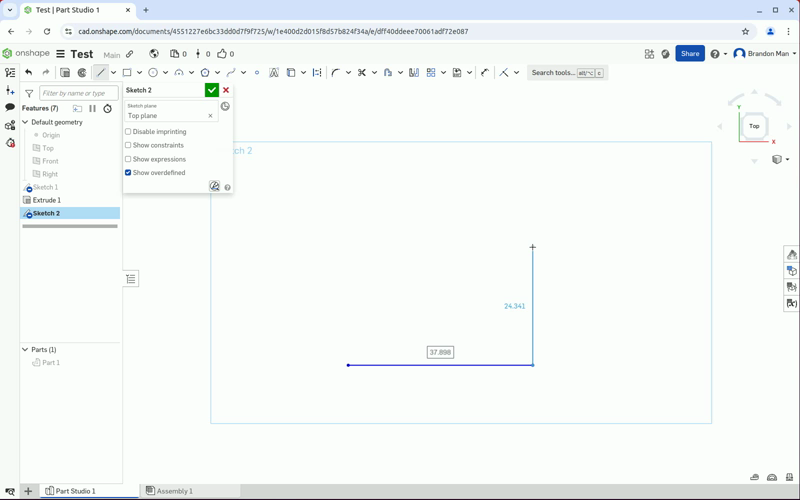
click(532, 246)
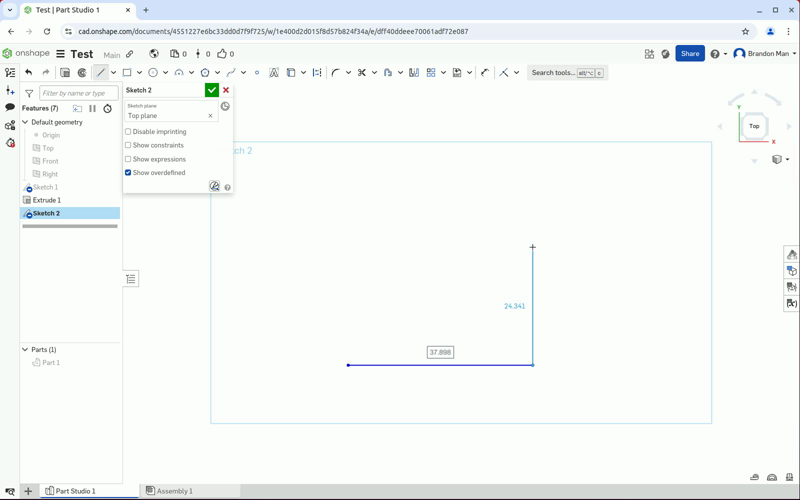
key_up(shift)
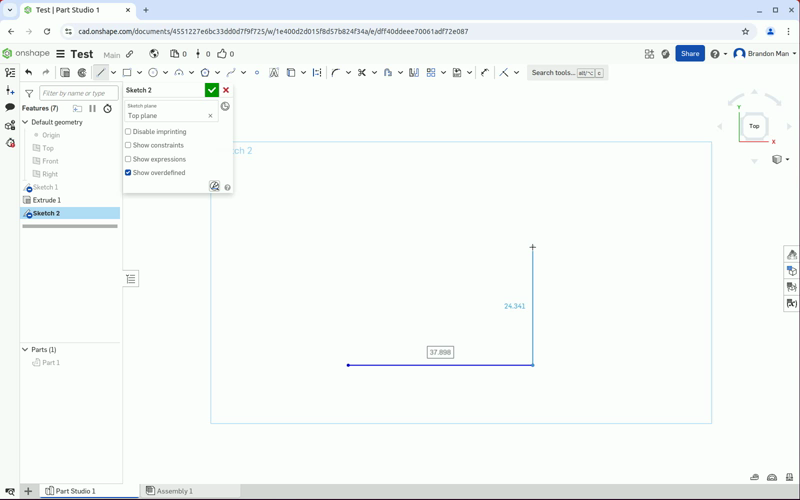
key_down(shift)
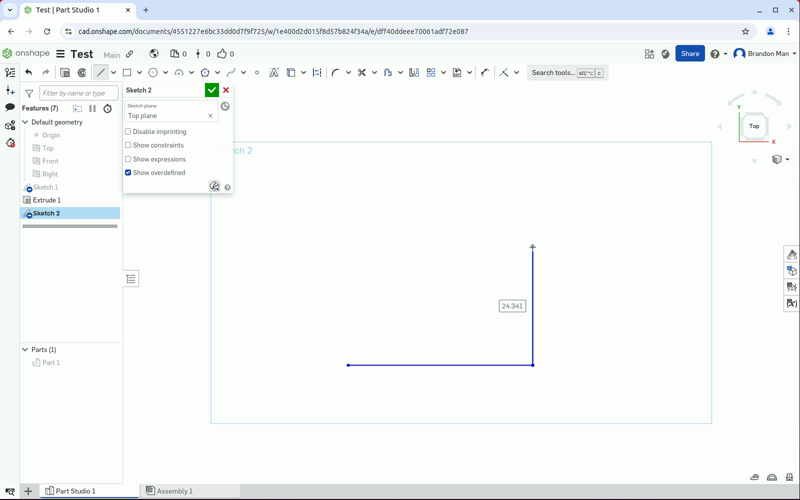
mouse_move(348, 246)
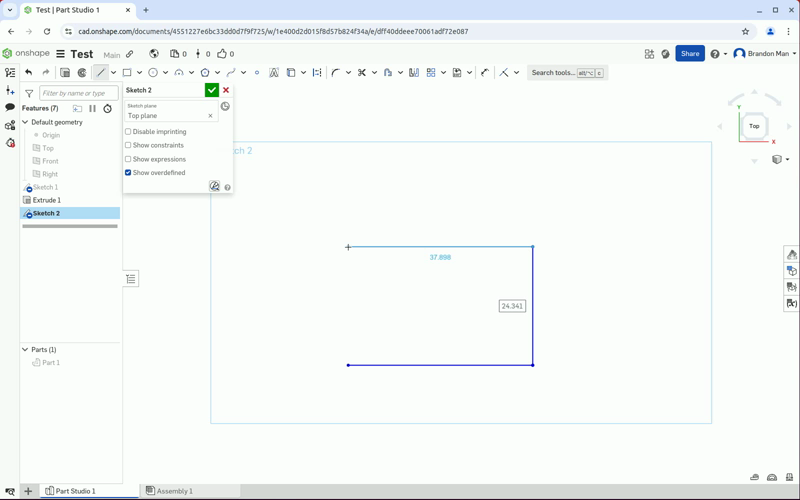
click(348, 246)
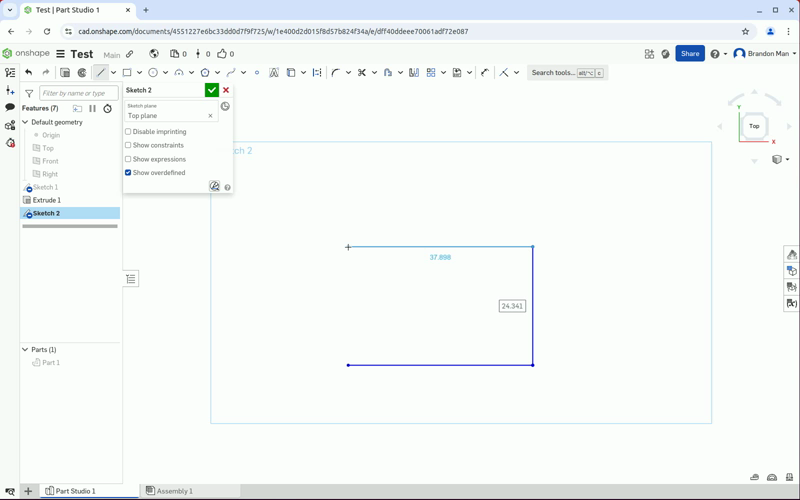
key_up(shift)
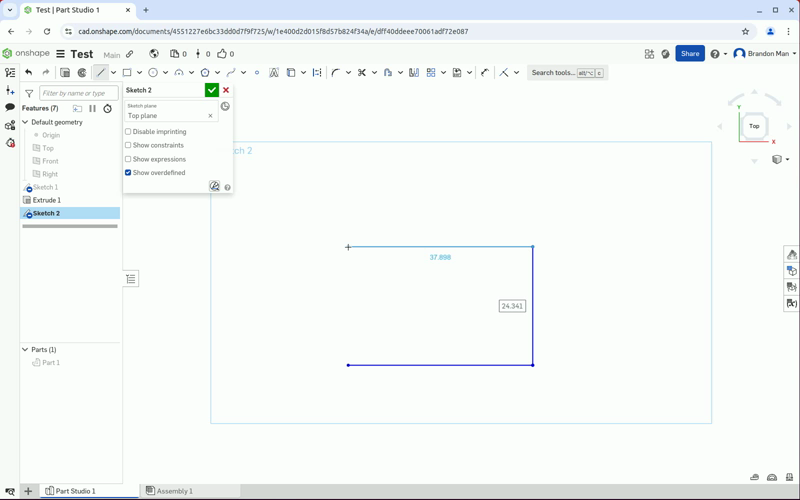
key_down(shift)
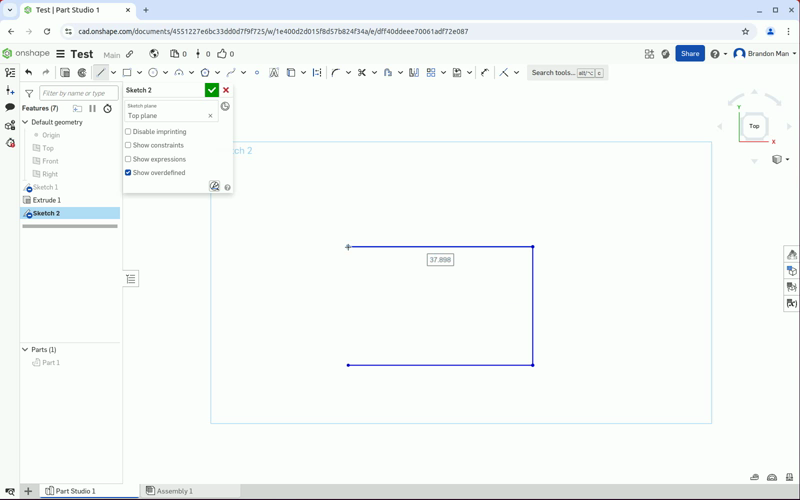
mouse_move(348, 365)
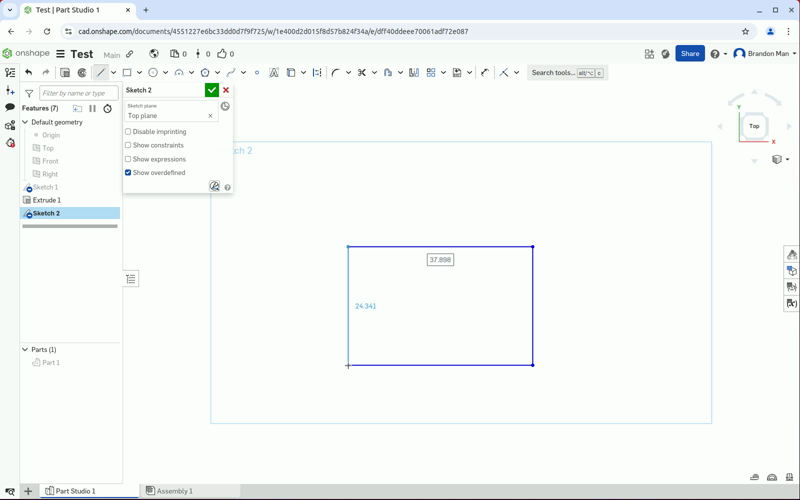
key_up(shift)
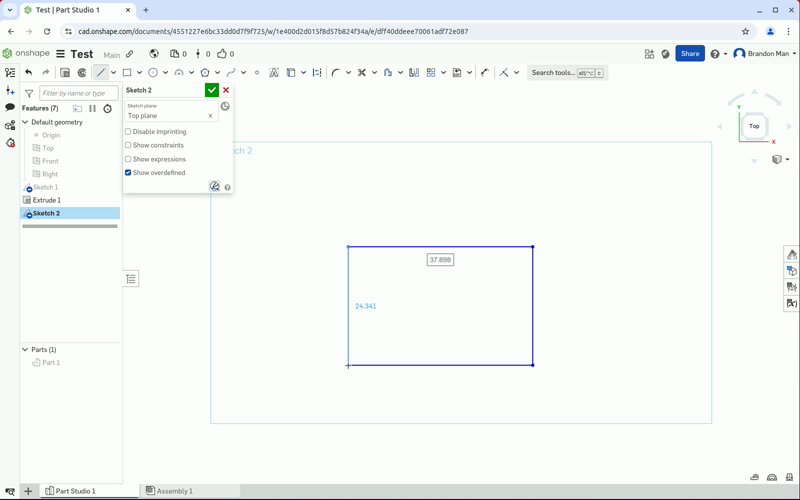
click(348, 365)
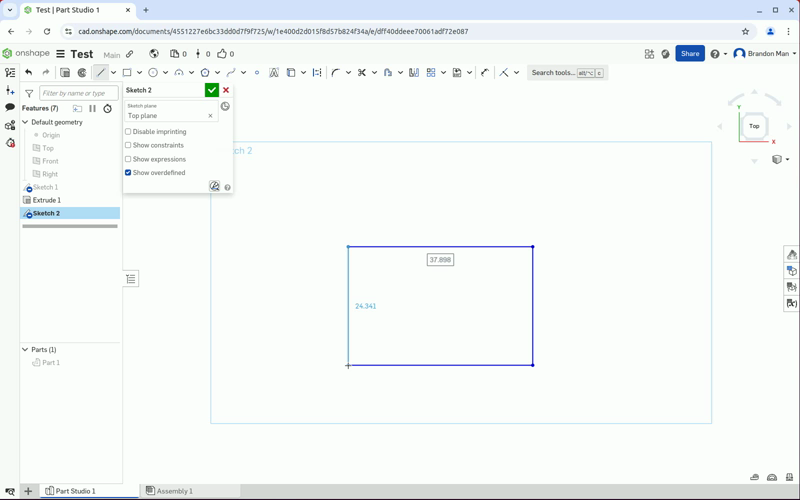
key(esc)
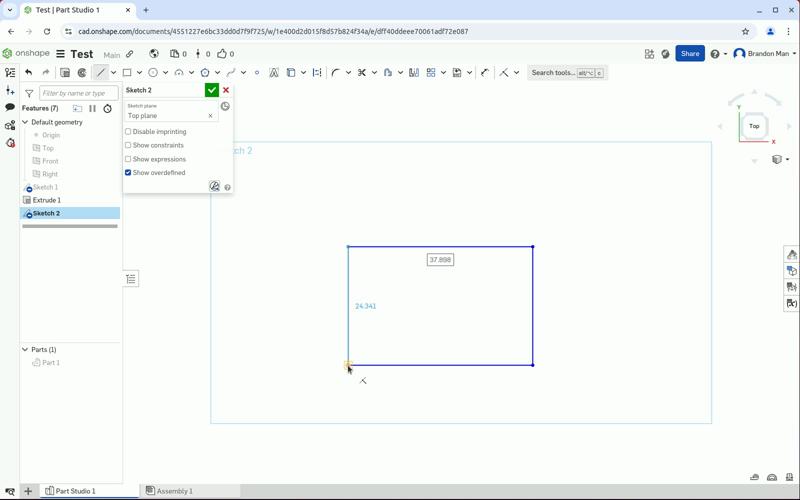
key(c)
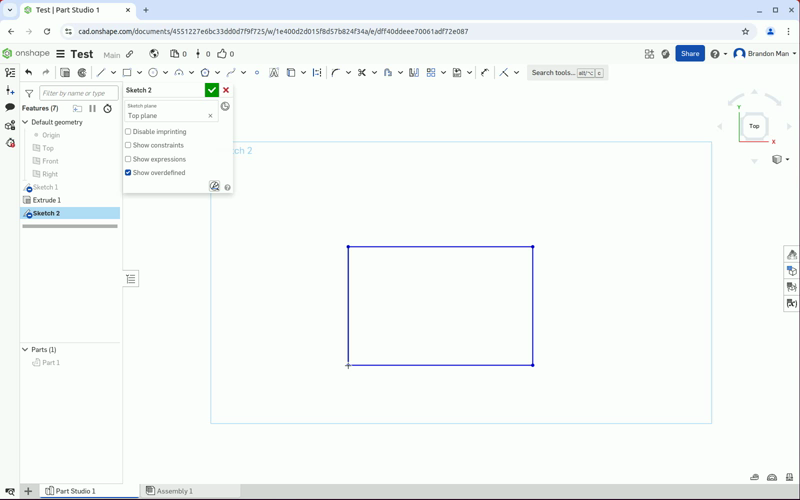
key_down(shift)
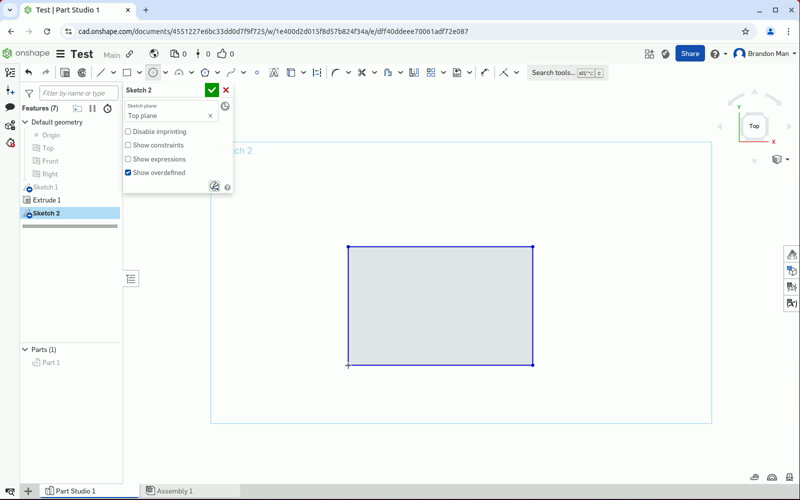
mouse_move(389, 297)
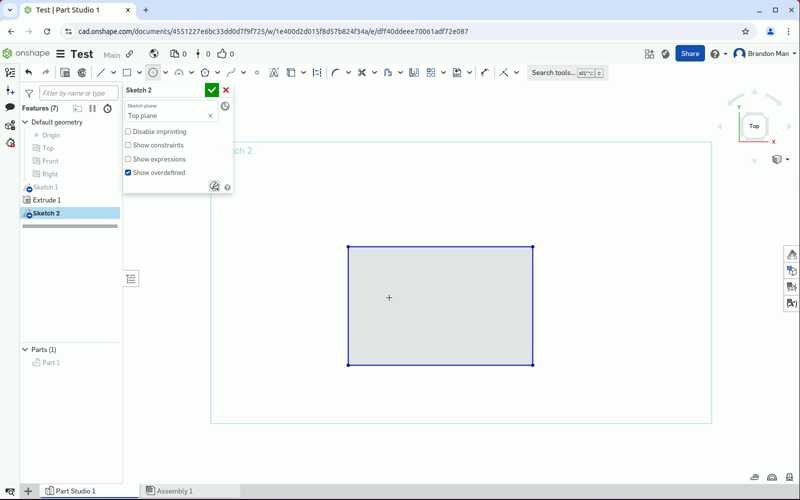
click(389, 297)
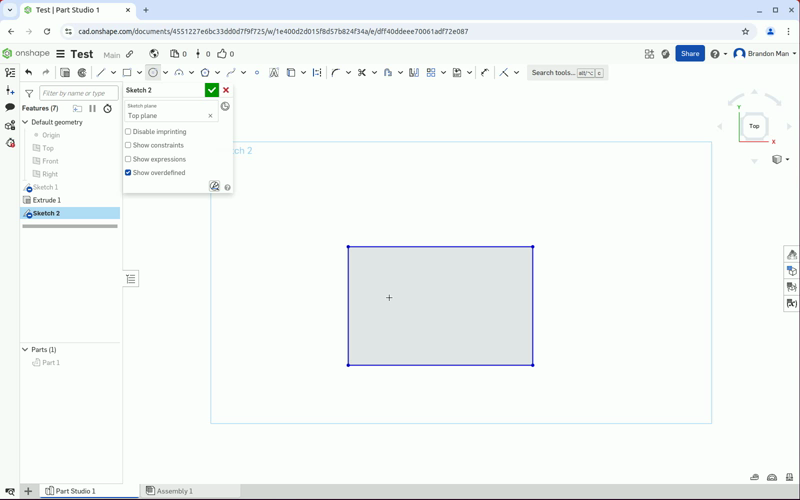
key_up(shift)
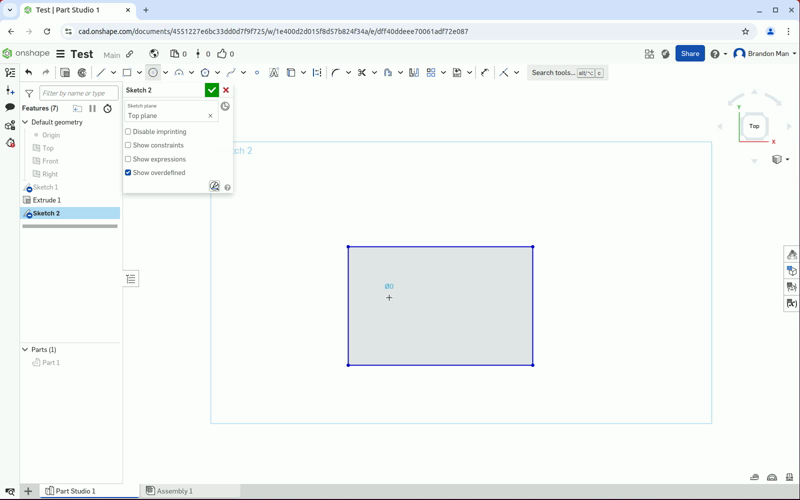
mouse_move(412, 297)
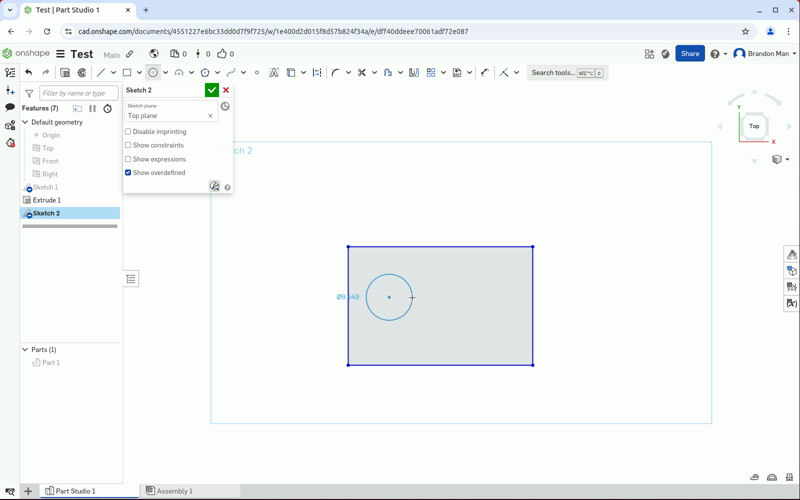
click(412, 297)
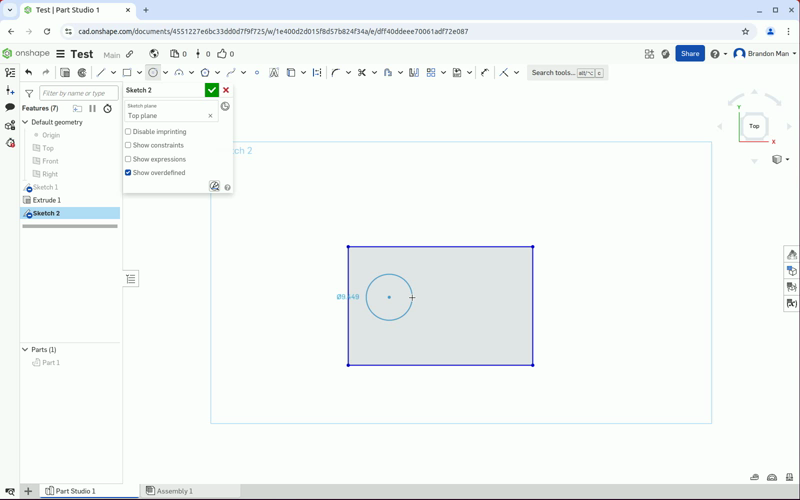
key(esc)
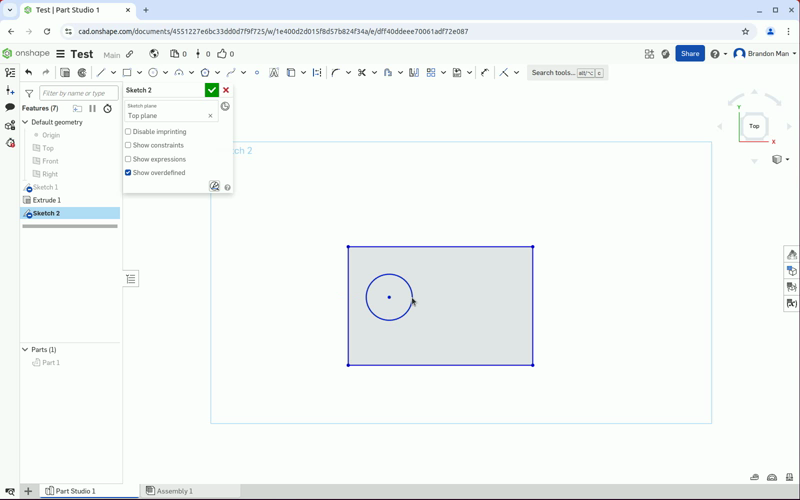
key(c)
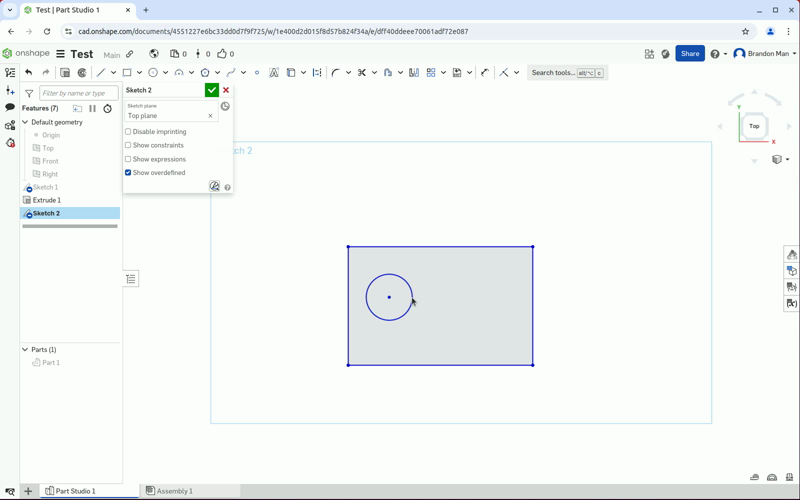
key_down(shift)
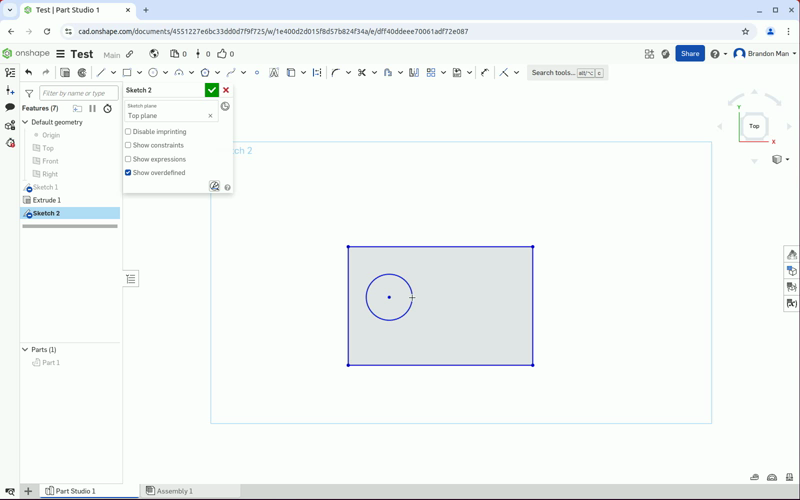
mouse_move(493, 297)
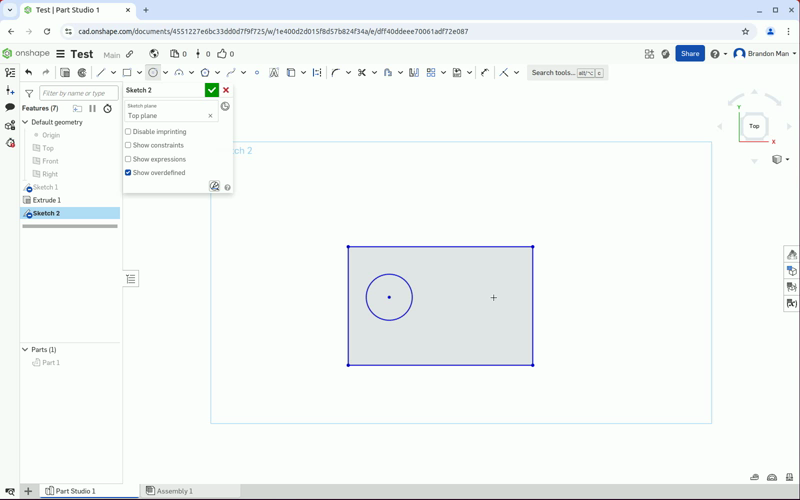
click(493, 297)
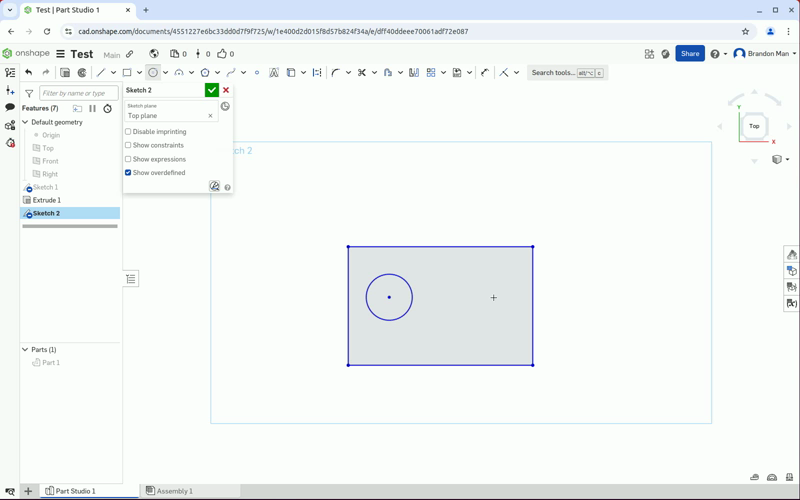
key_up(shift)
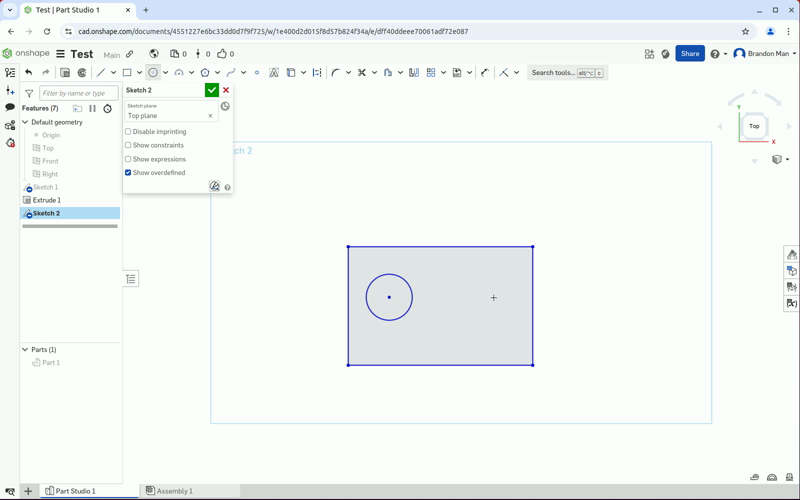
mouse_move(515, 297)
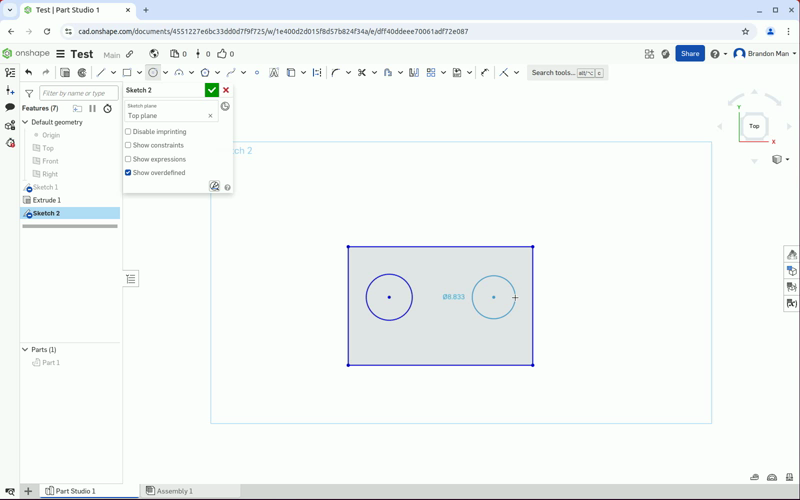
click(515, 297)
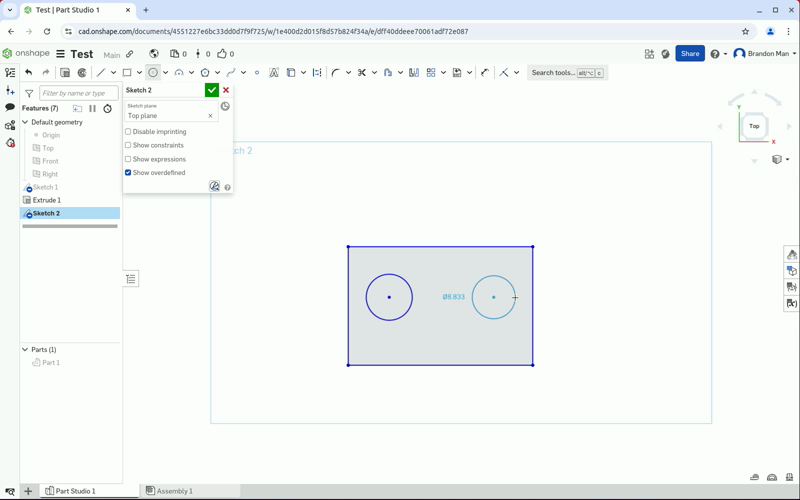
key(esc)
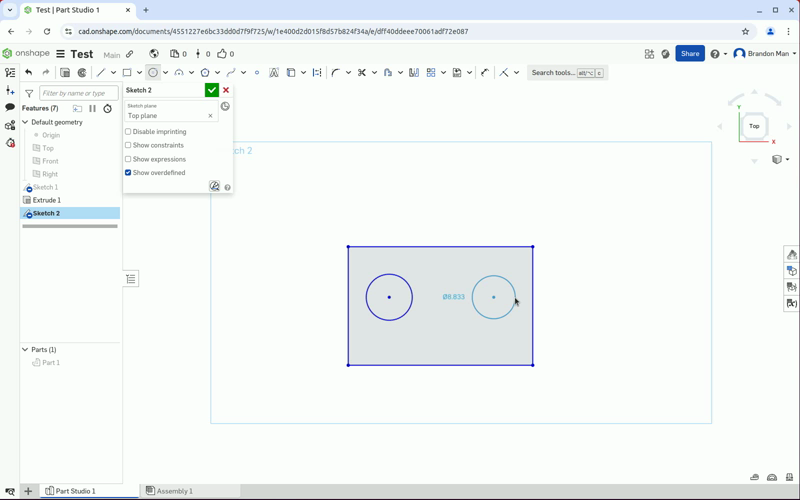
mouse_move(430, 288)
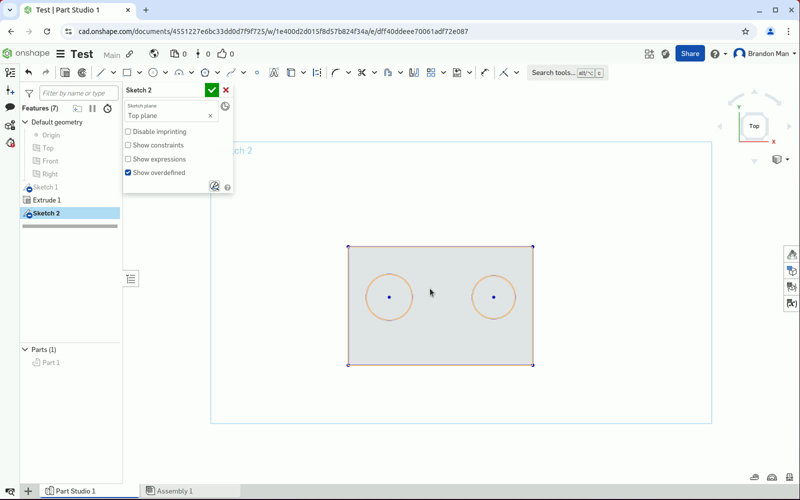
click(430, 288)
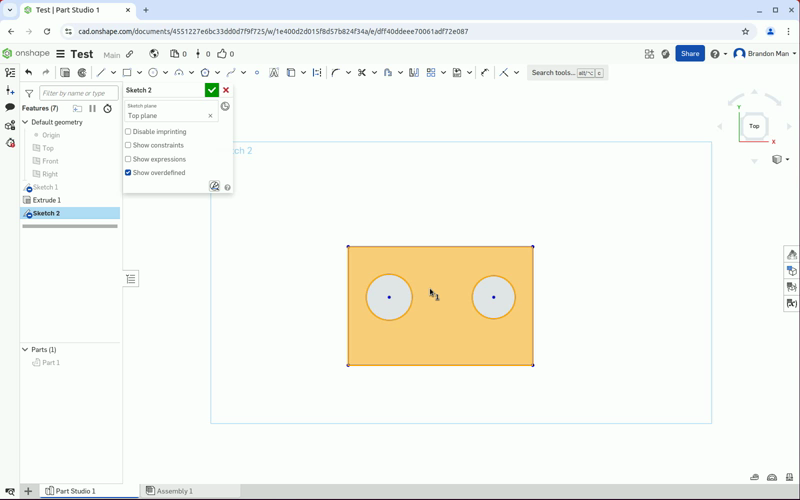
mouse_move(73, 352)
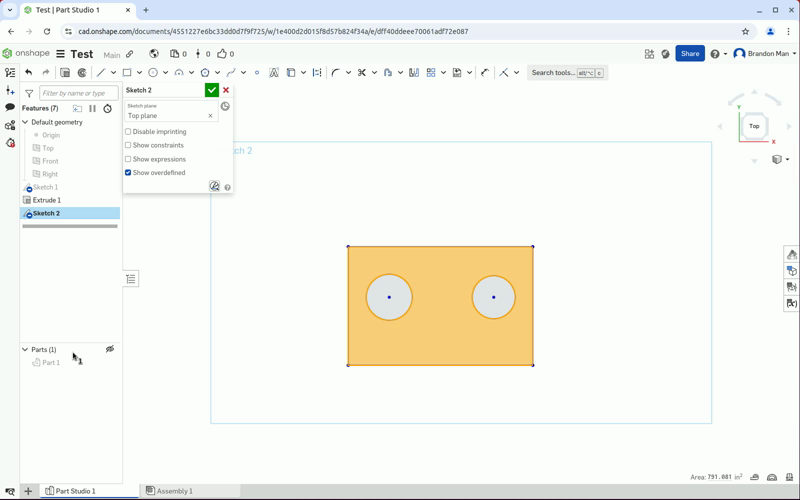
key(shift+y)
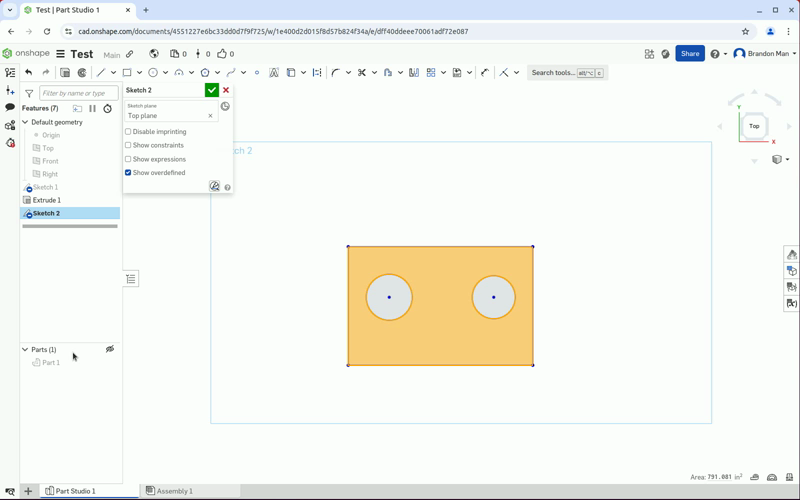
key(shift+e)
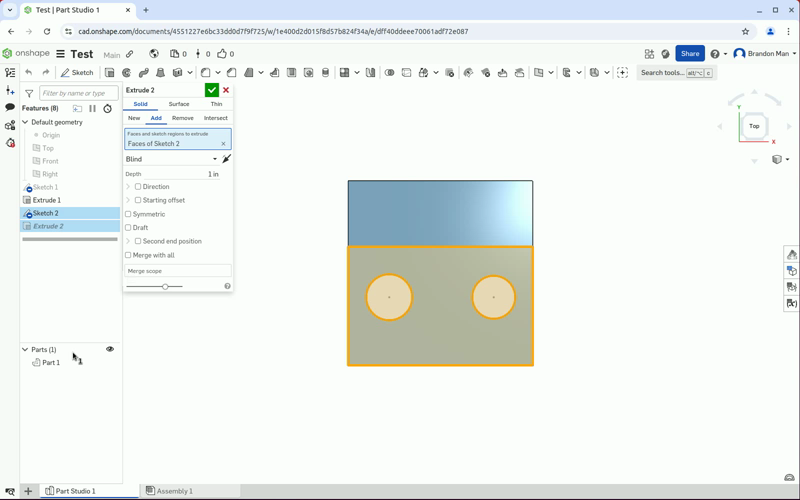
mouse_move(143, 106)
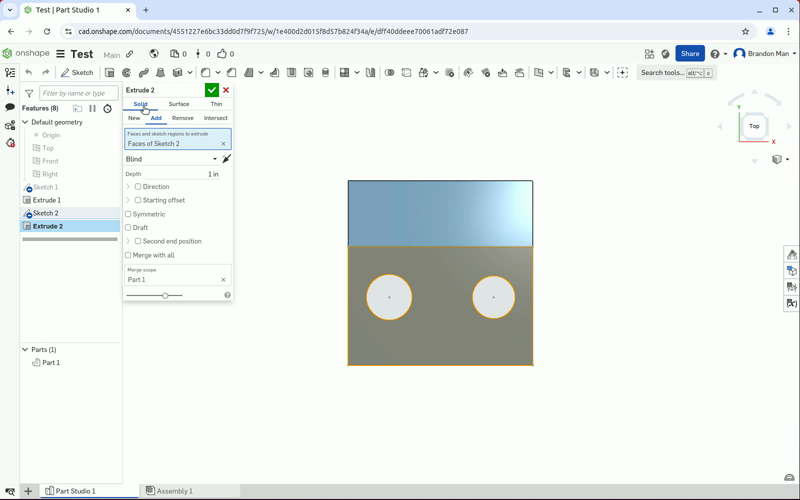
click(143, 106)
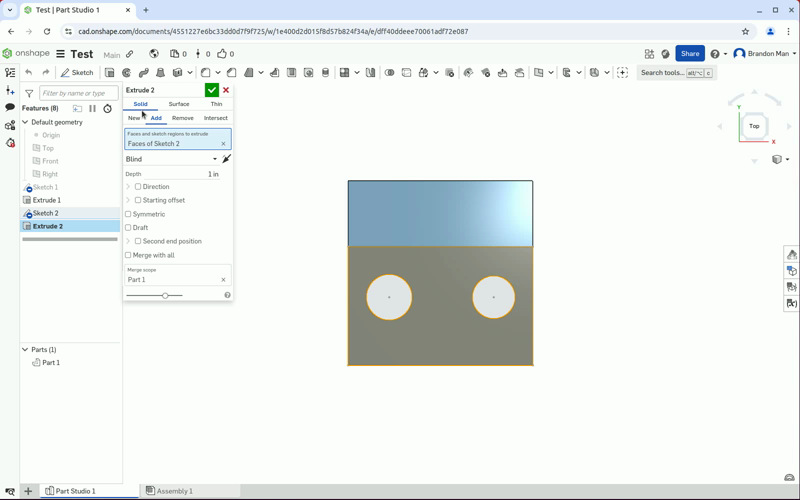
mouse_move(137, 120)
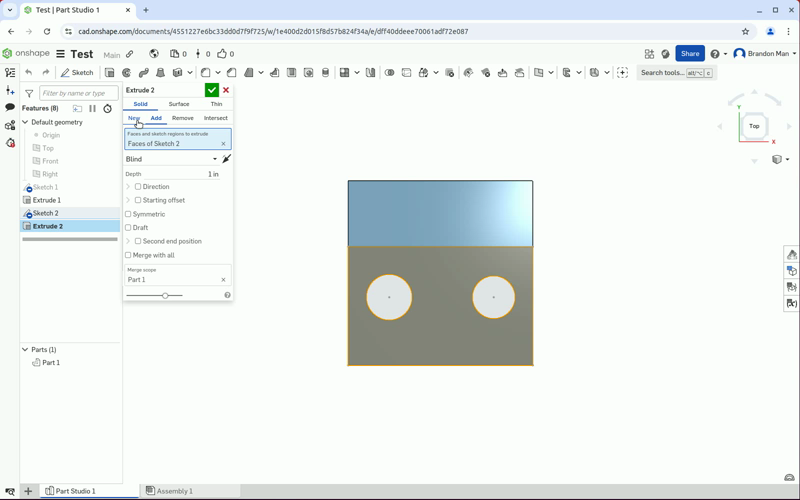
click(137, 120)
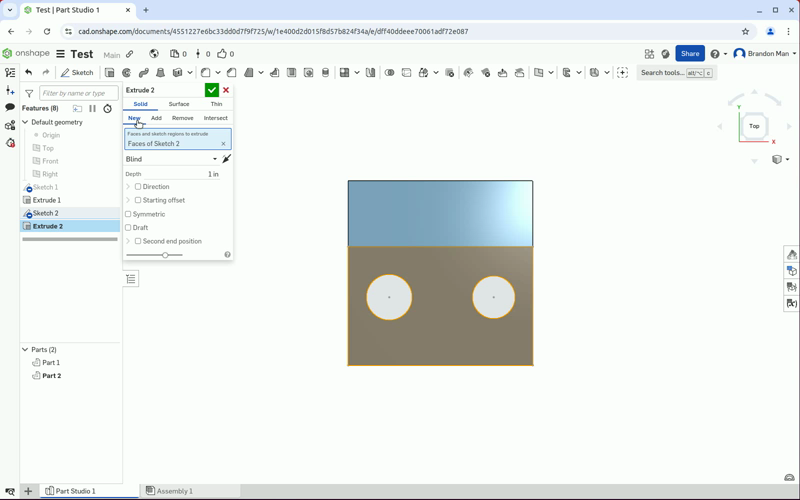
key(tab, 4)
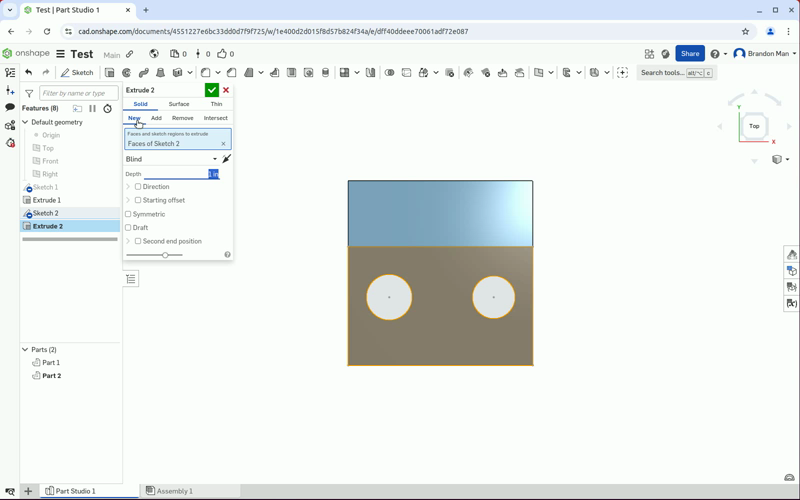
text(12.758)
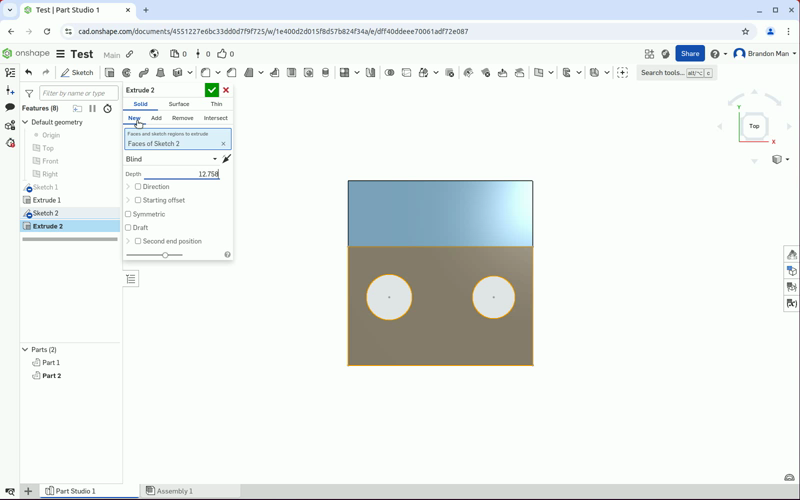
key(enter)
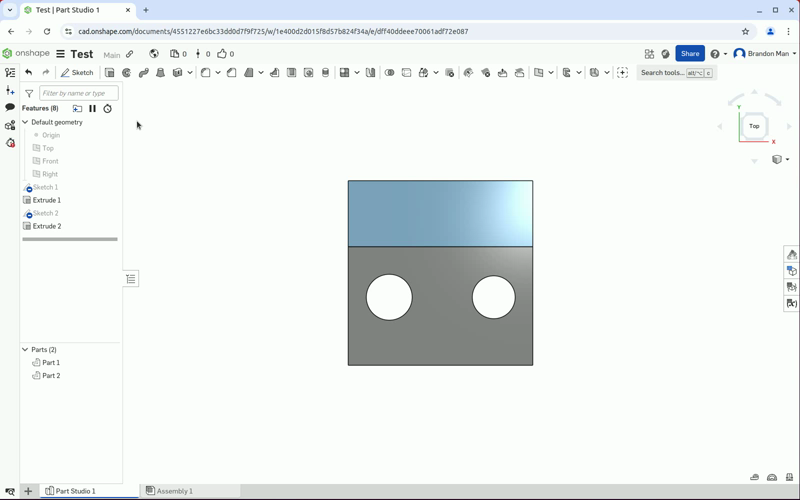
key(shift+h)
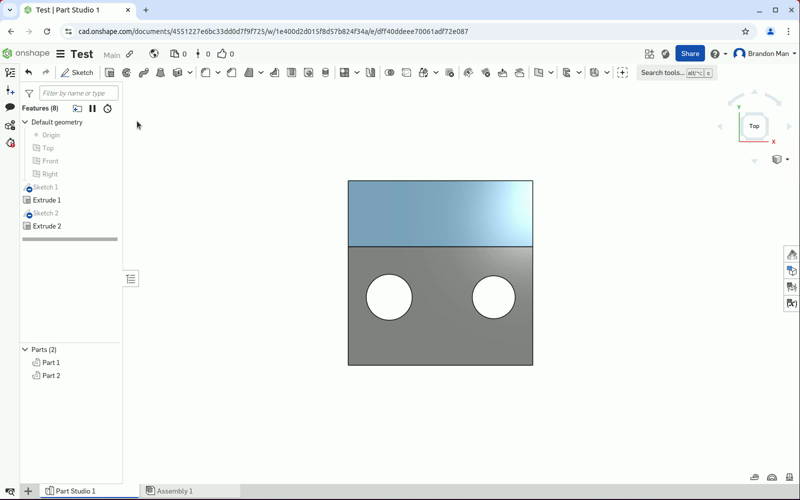
key(shift+h)
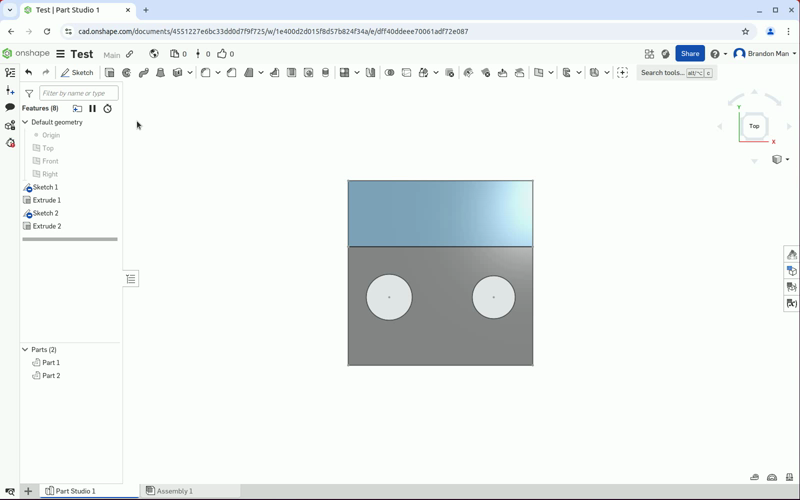
key(shift+7)
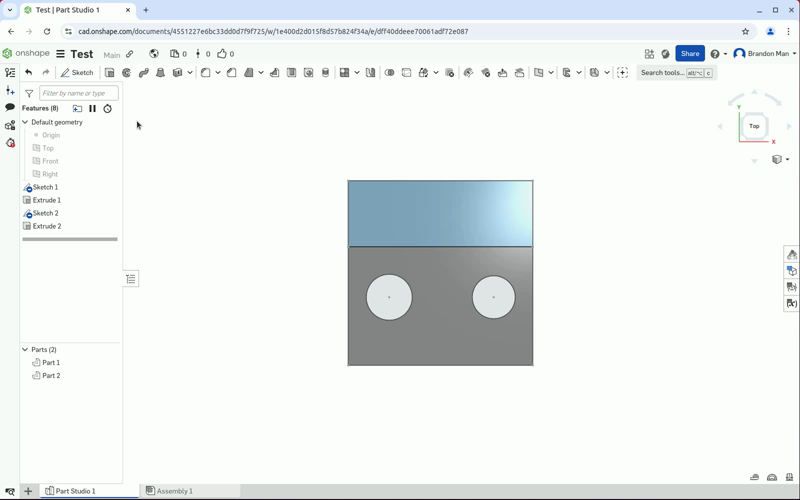
key(up, 3)
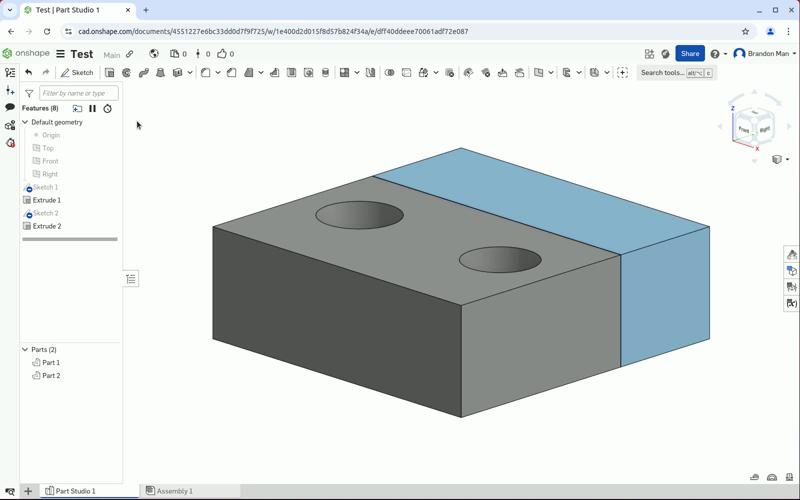
key(left, 3)
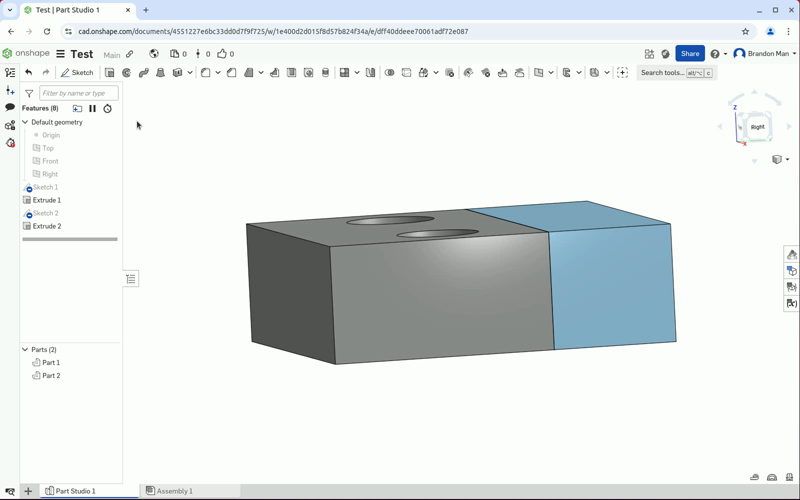
key(right, 3)
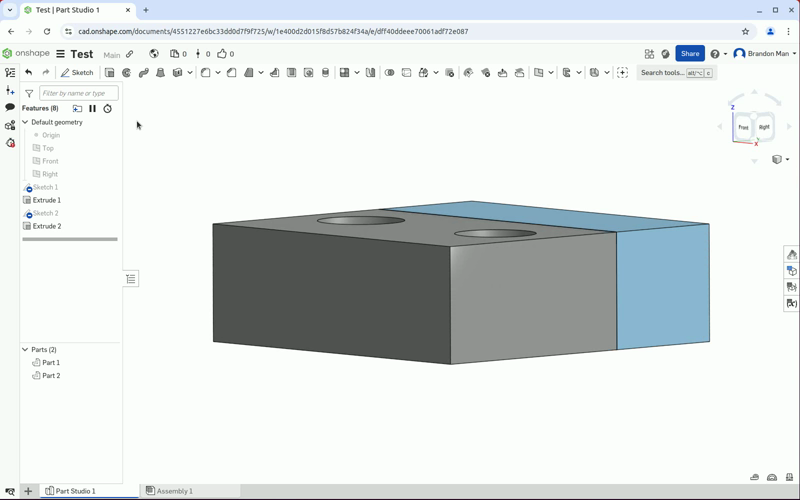
key(down, 3)
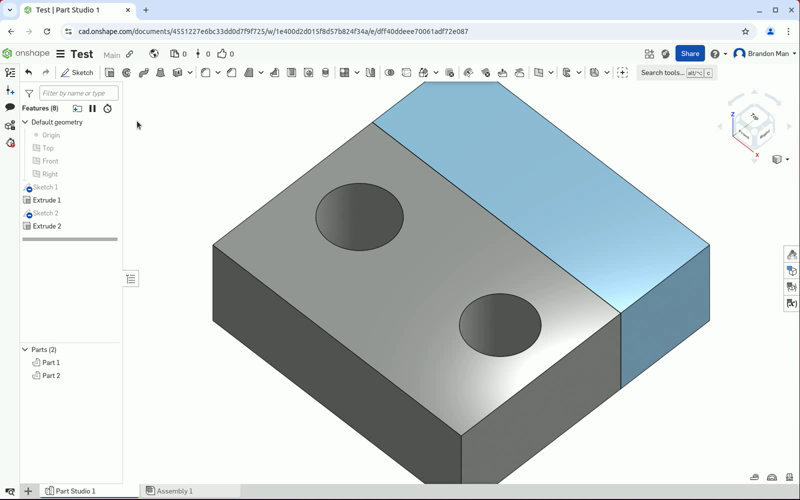
mouse_move(73, 189)
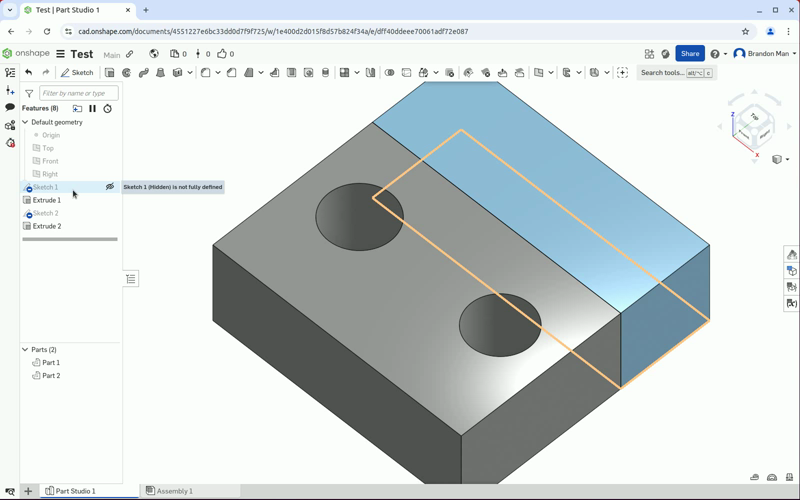
click(73, 189)